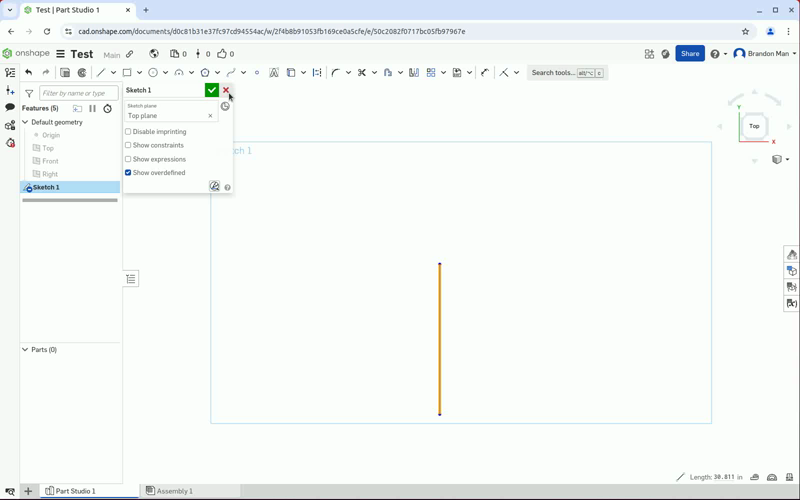
key(shift+h)
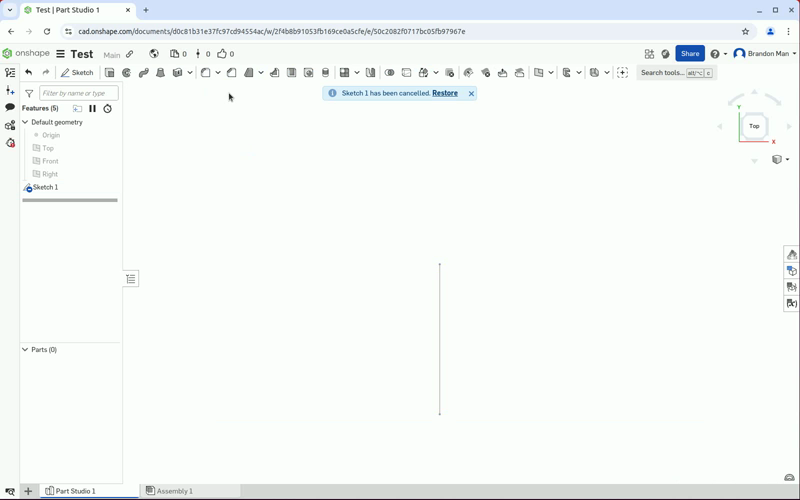
key(shift+s)
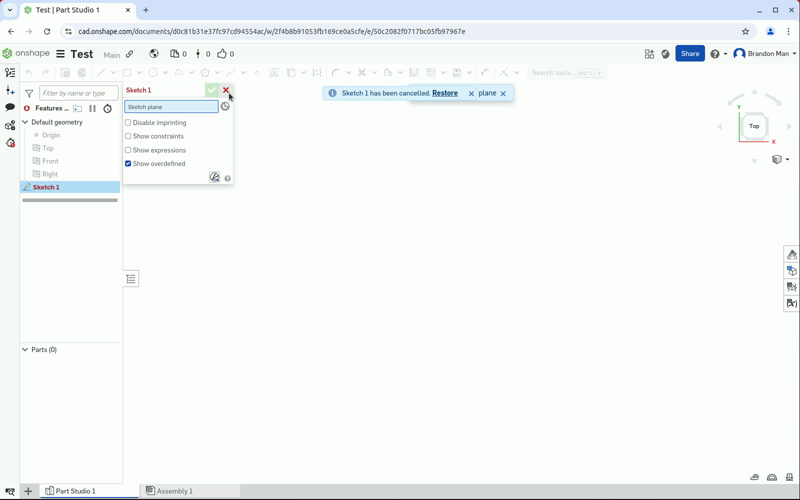
mouse_move(73, 150)
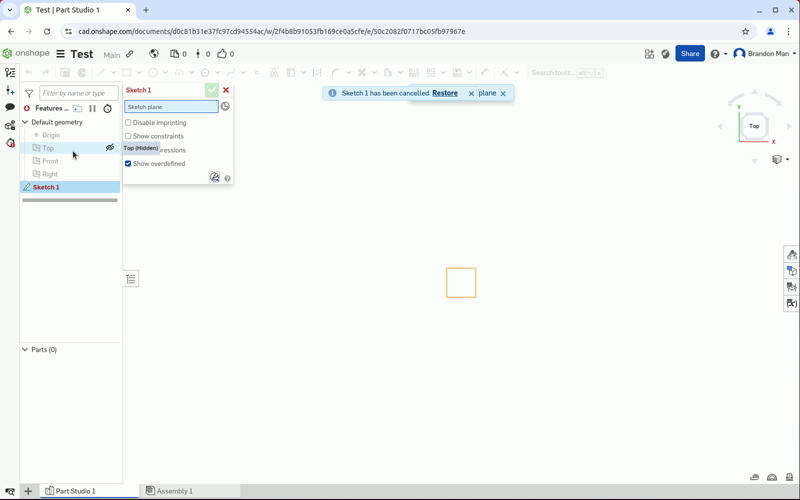
click(73, 150)
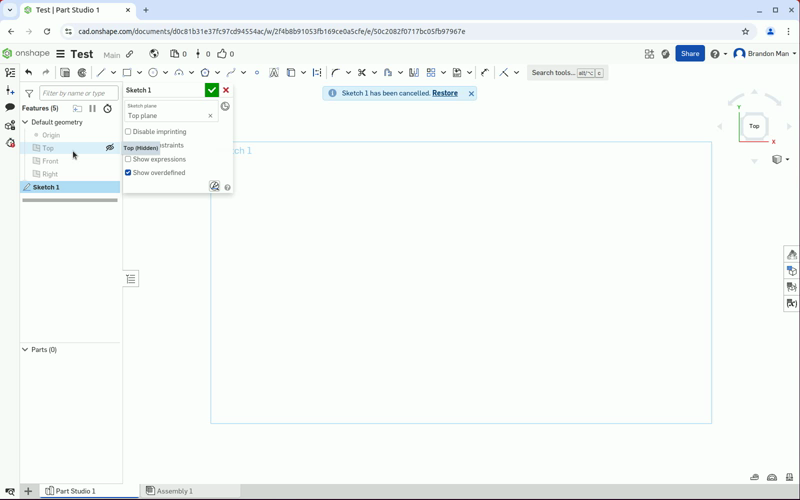
mouse_move(73, 352)
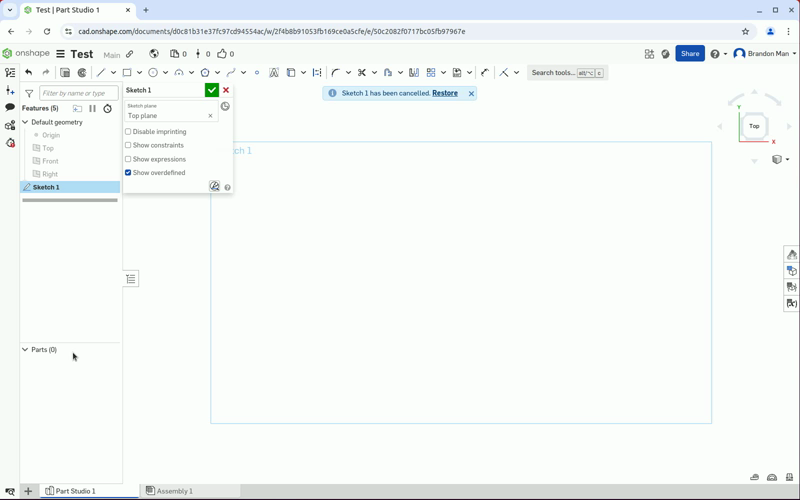
key(y)
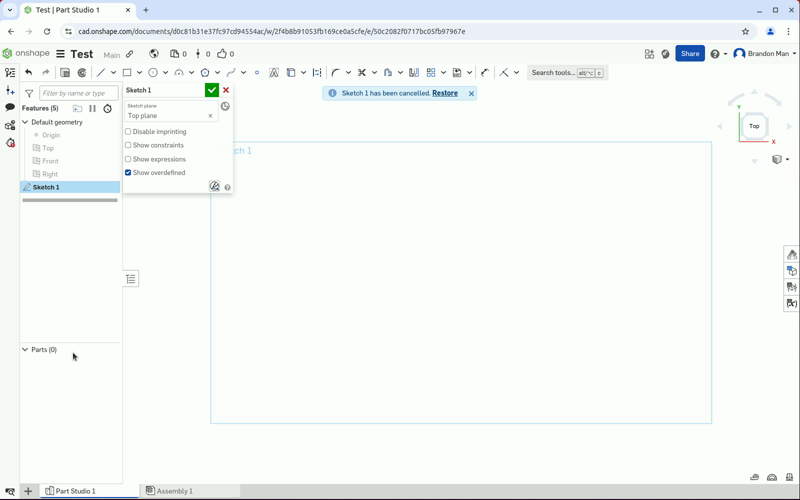
key(c)
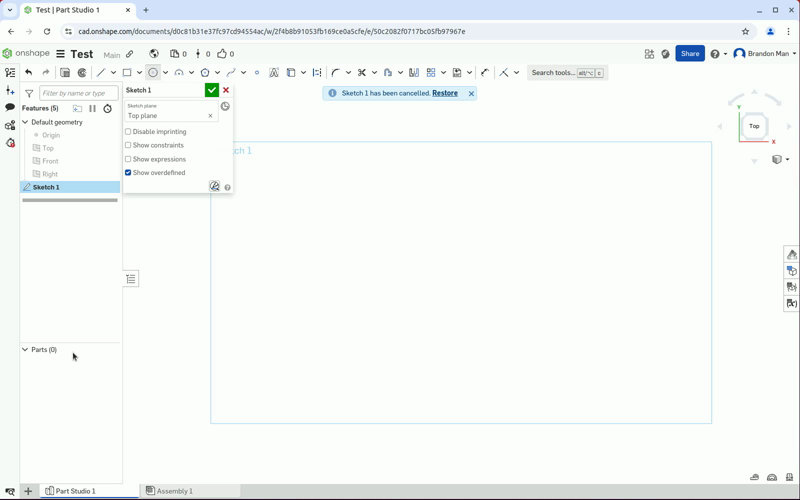
key_down(shift)
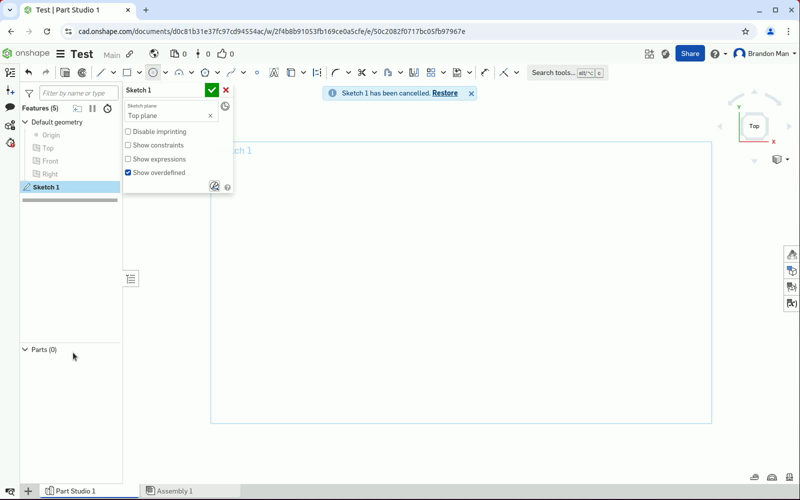
mouse_move(461, 282)
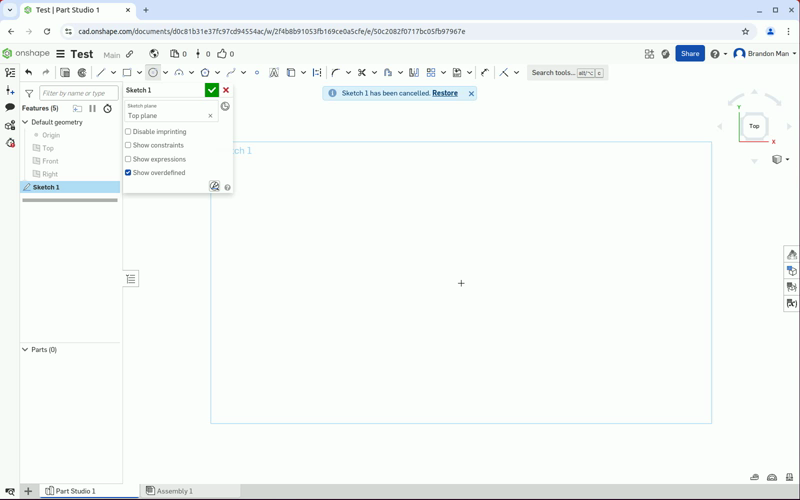
click(461, 282)
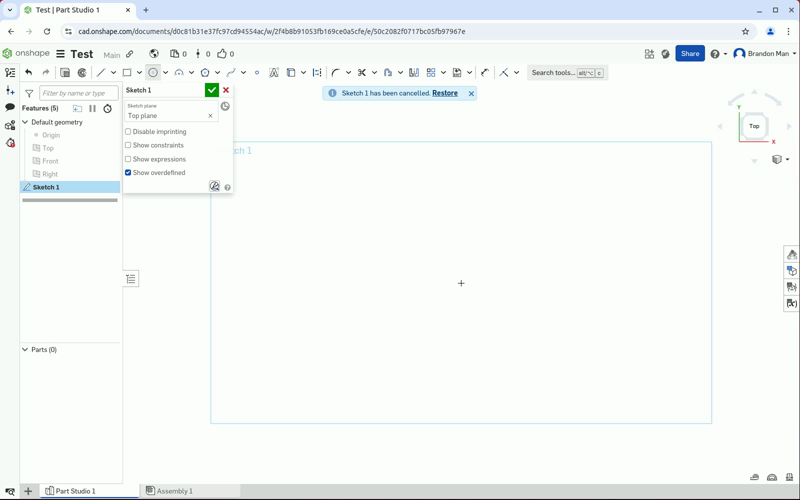
key_up(shift)
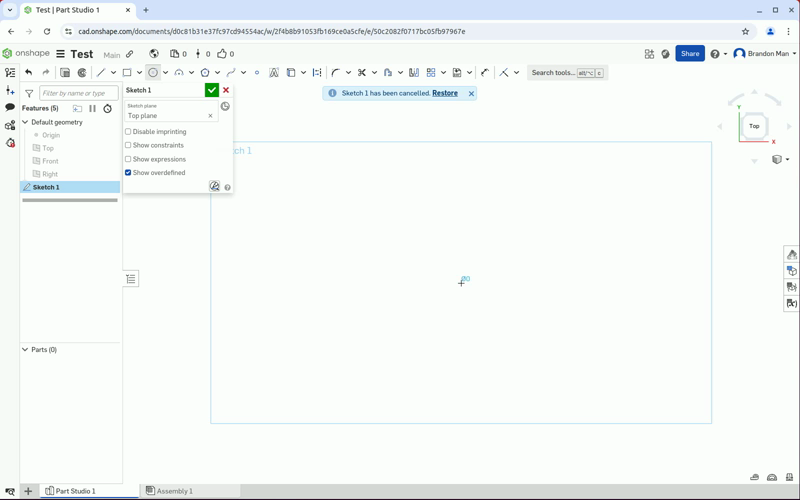
mouse_move(477, 282)
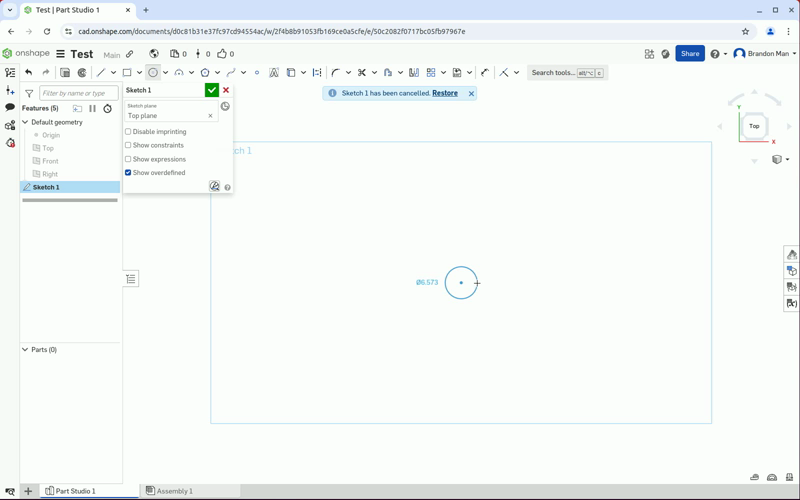
click(477, 282)
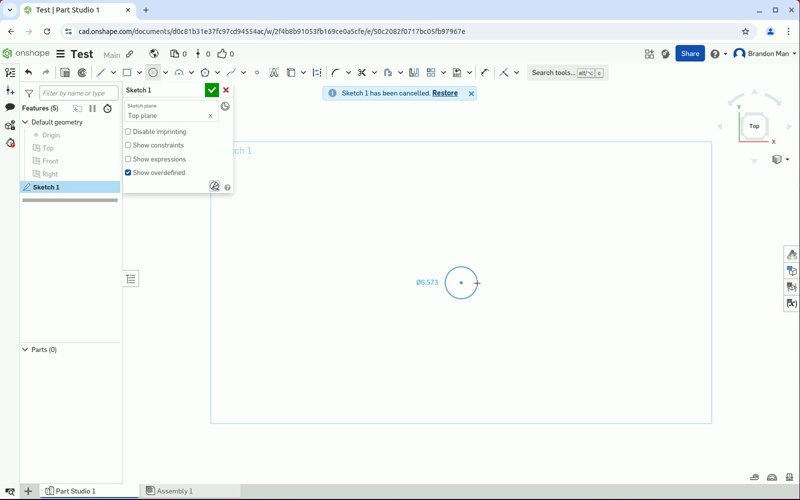
key(esc)
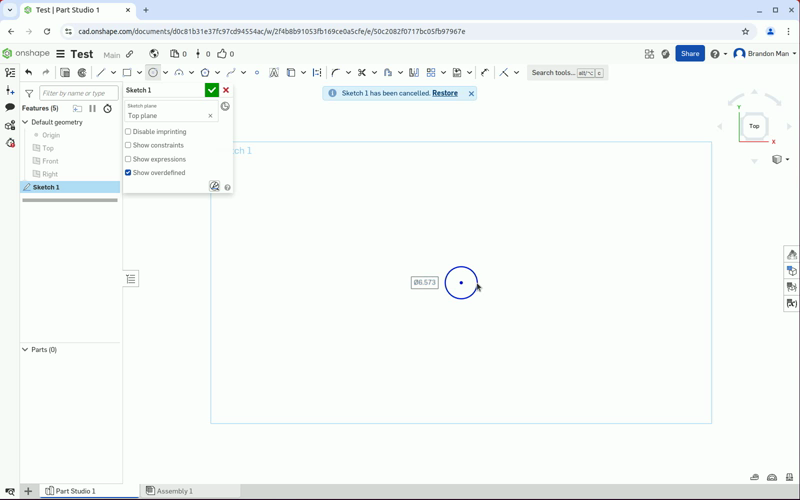
key(c)
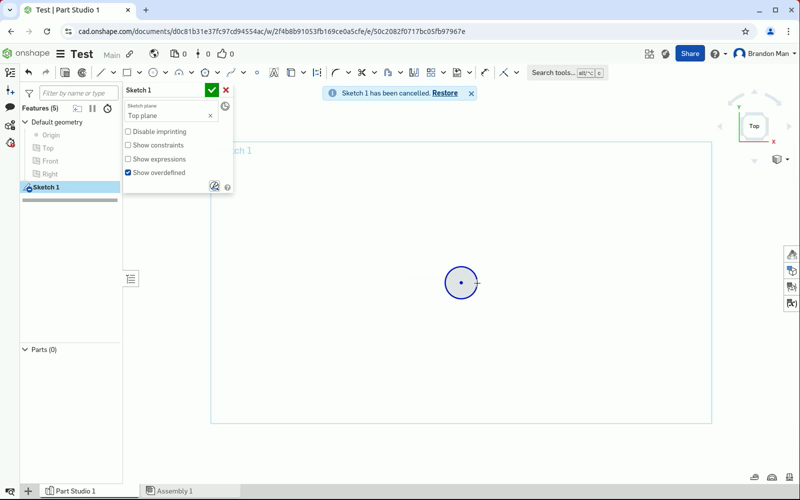
key_down(shift)
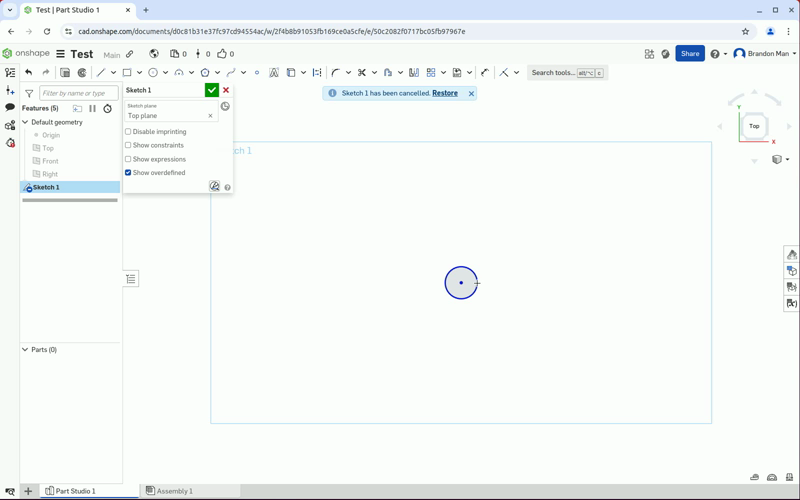
mouse_move(461, 282)
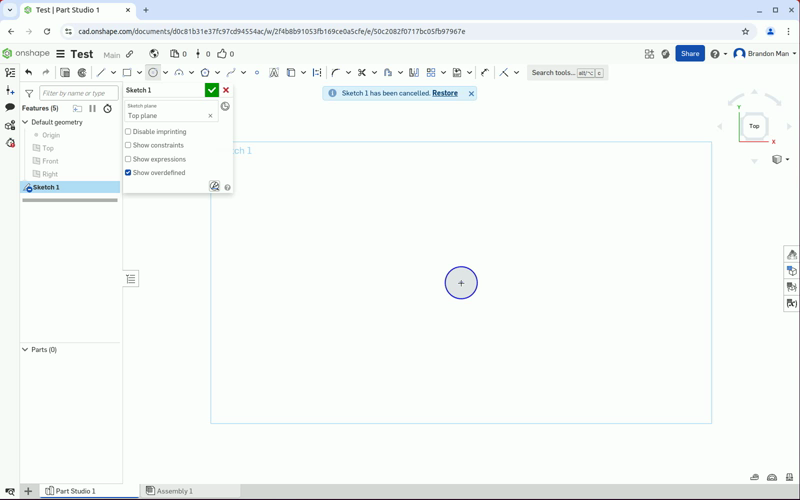
click(461, 282)
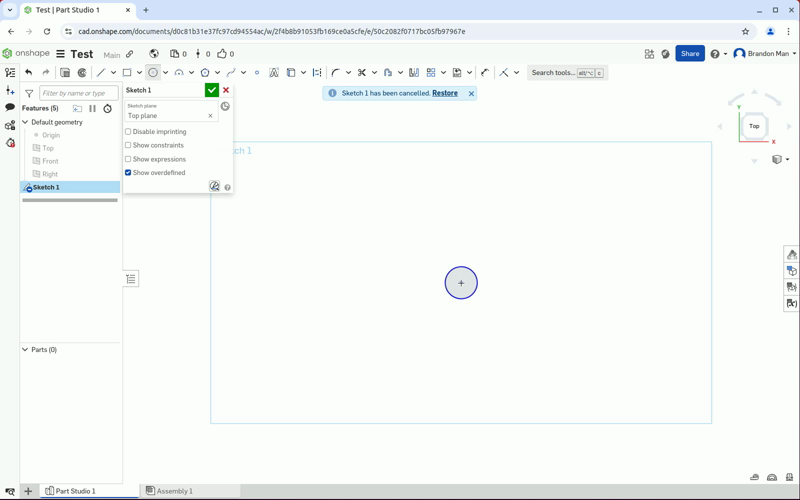
key_up(shift)
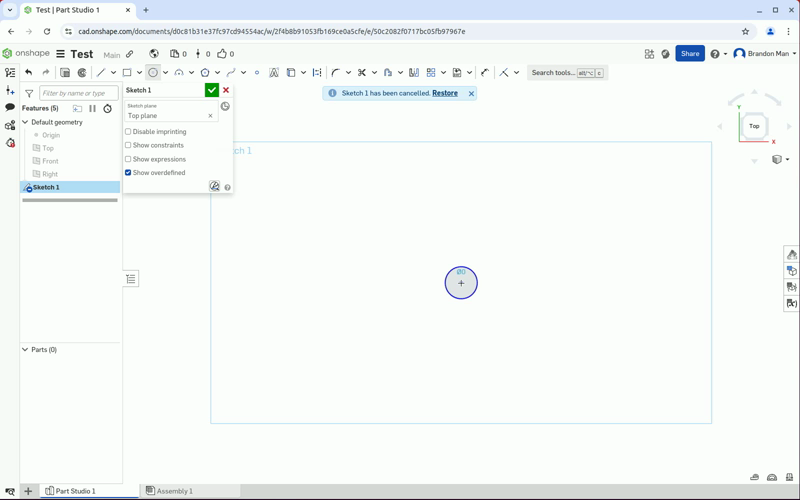
mouse_move(476, 282)
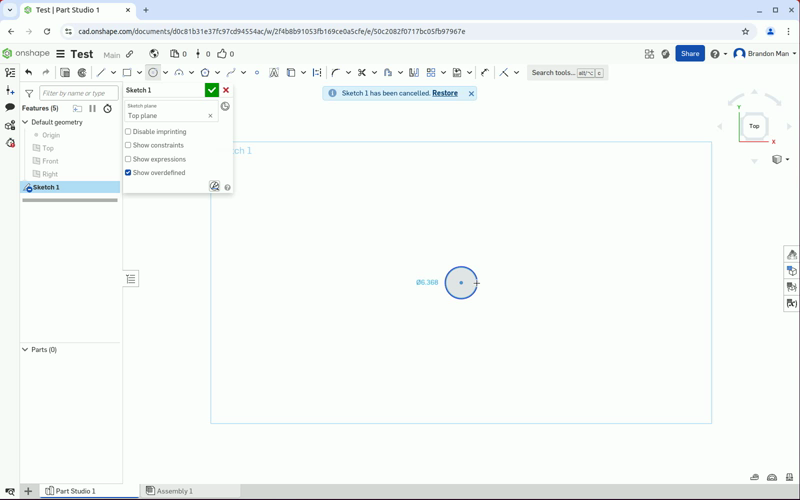
scroll(6)
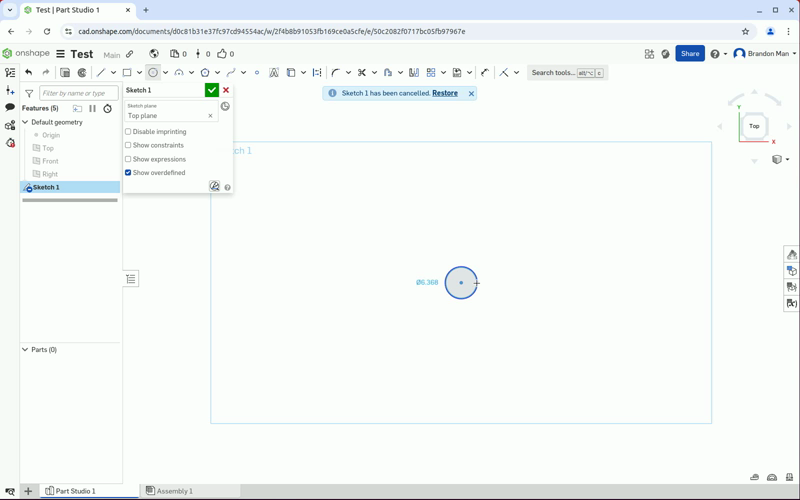
scroll(6)
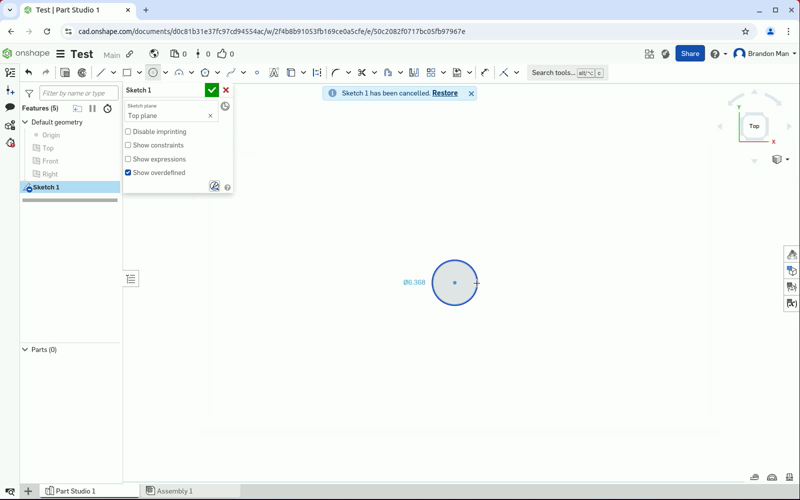
scroll(6)
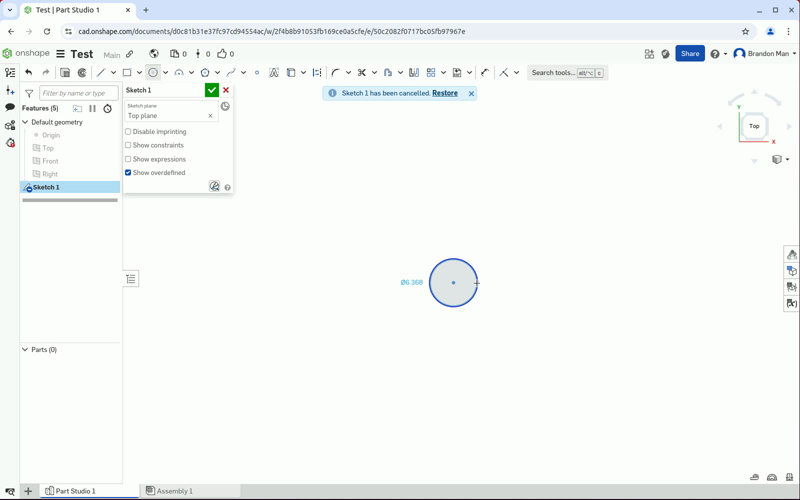
scroll(6)
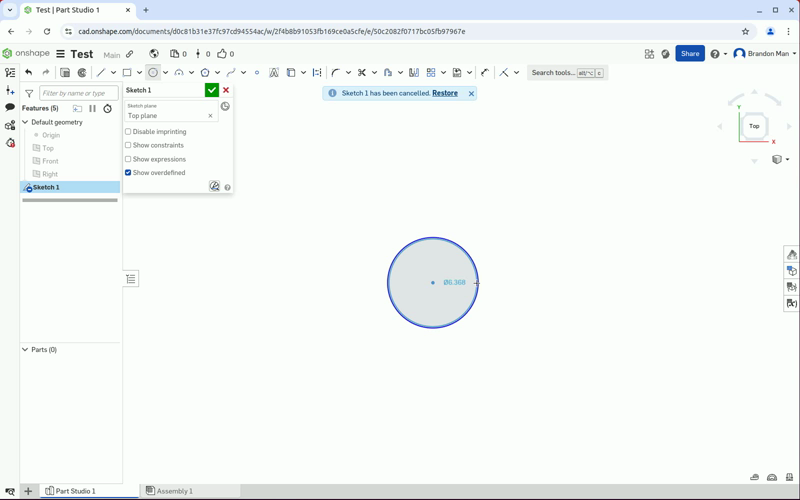
scroll(6)
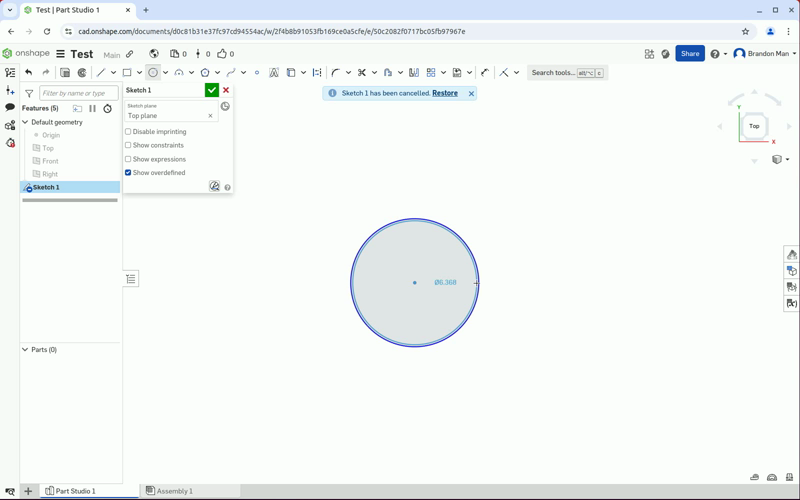
scroll(6)
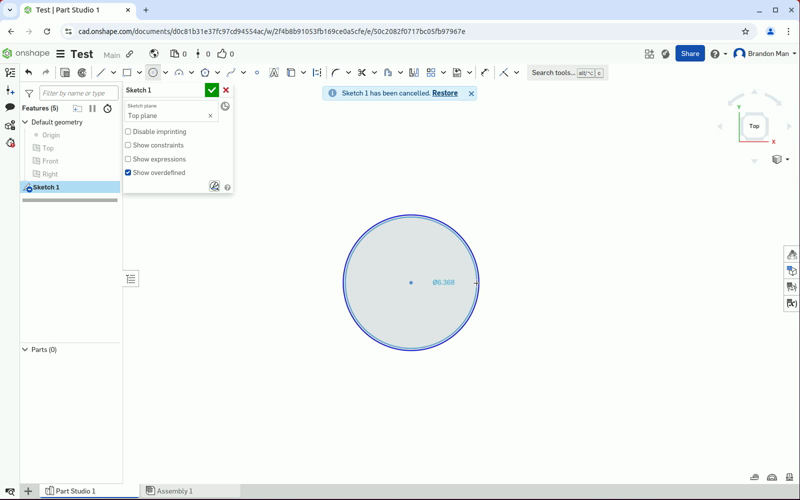
scroll(6)
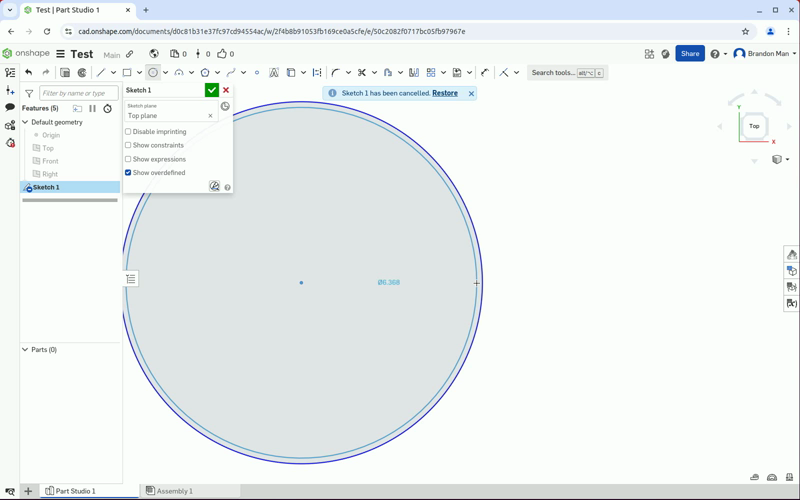
click(476, 282)
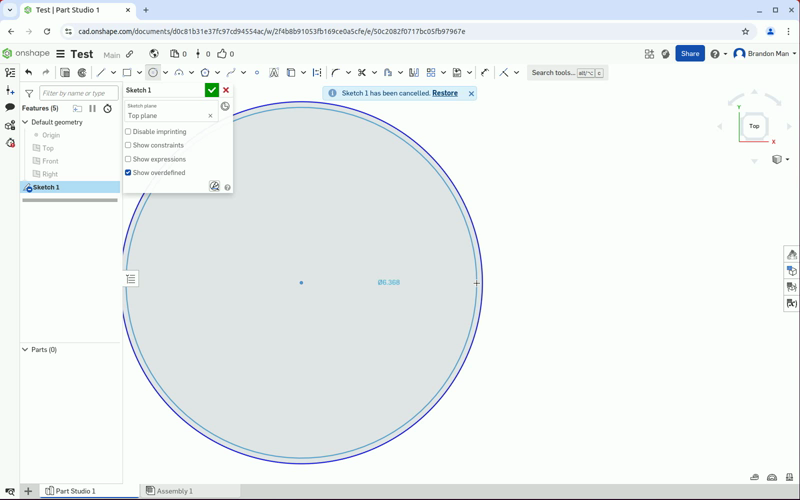
scroll(-6)
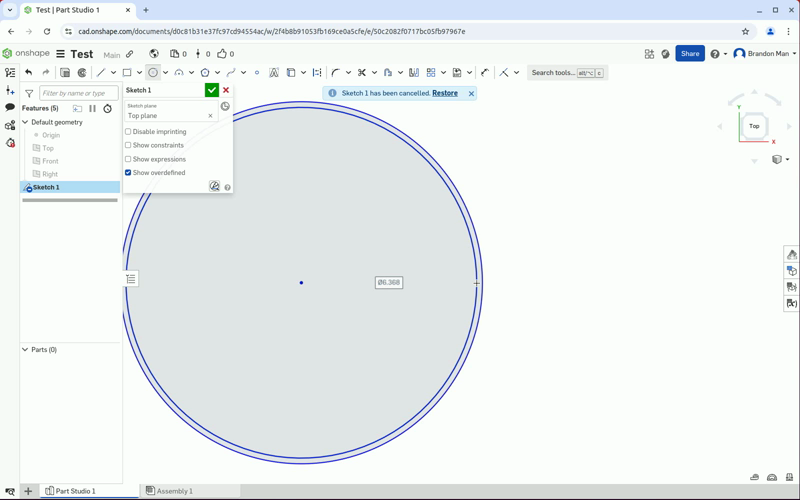
scroll(-6)
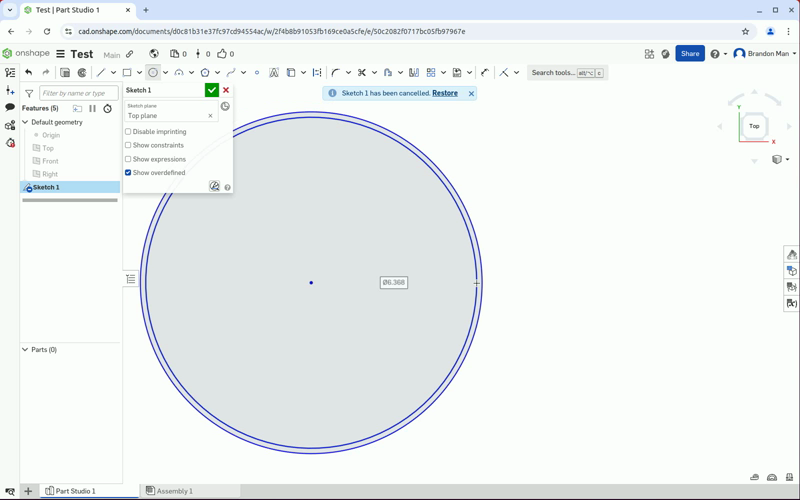
scroll(-6)
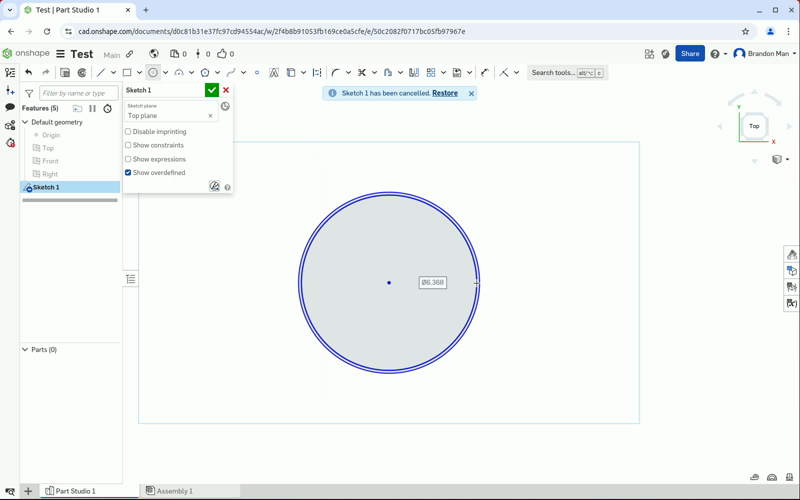
scroll(-6)
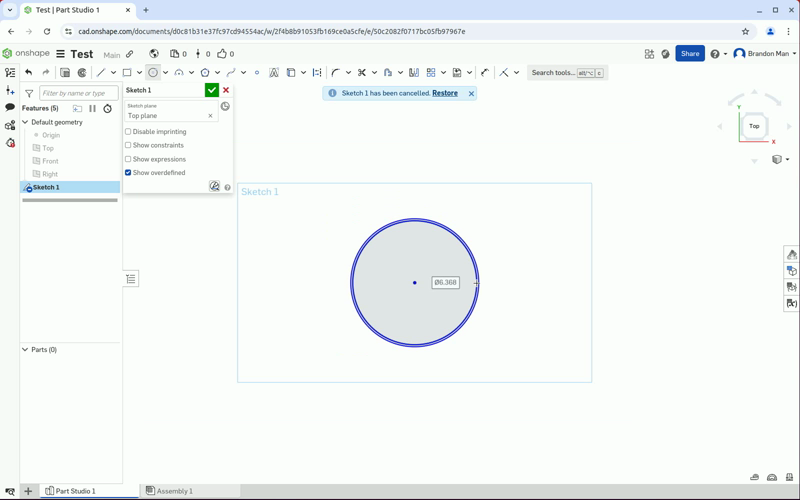
scroll(-6)
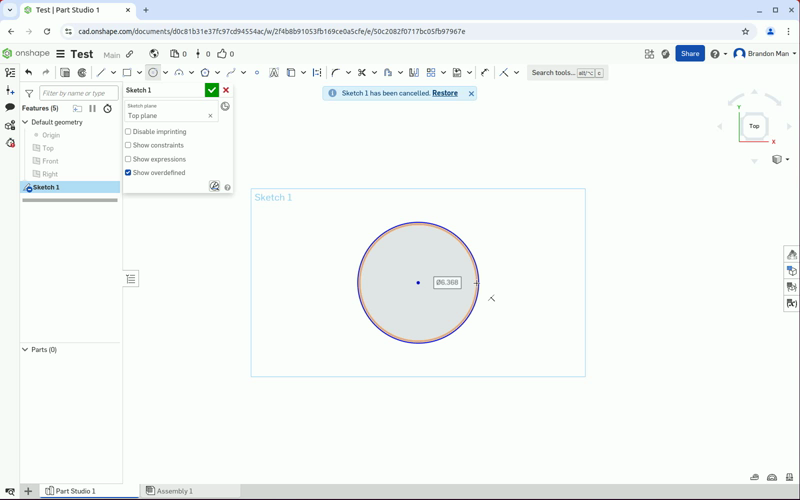
scroll(-6)
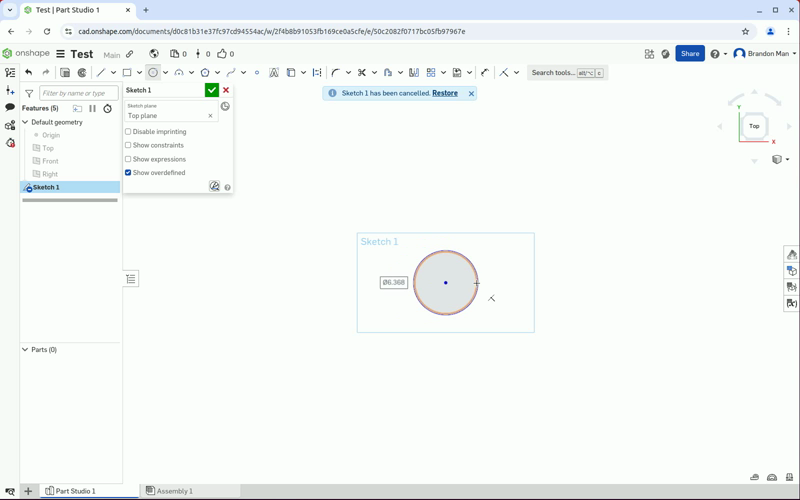
scroll(-6)
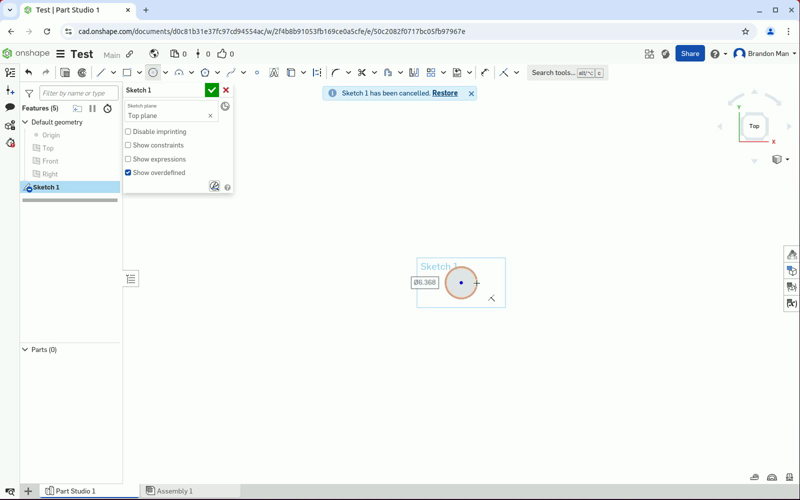
key(esc)
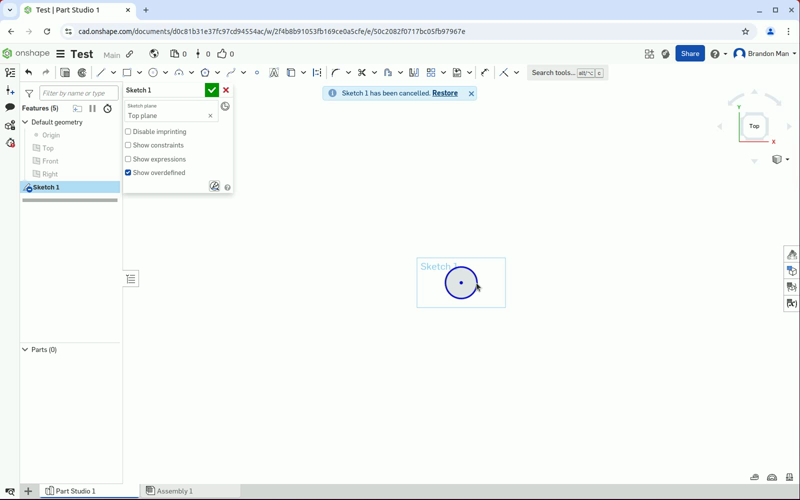
mouse_move(463, 298)
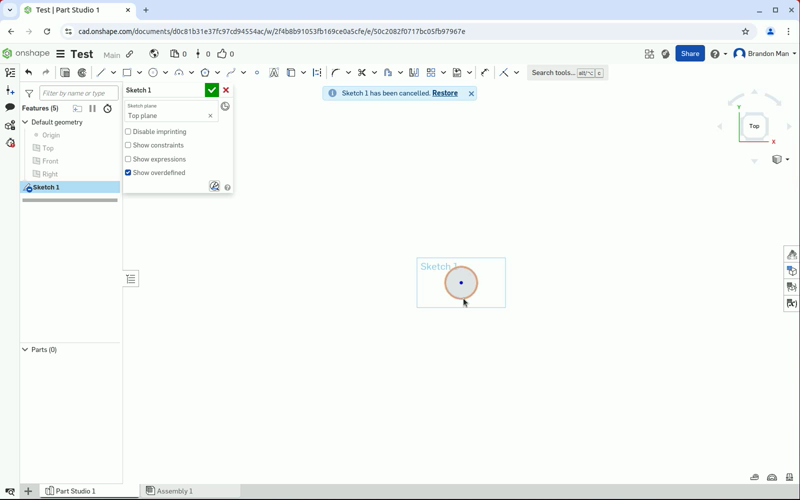
scroll(6)
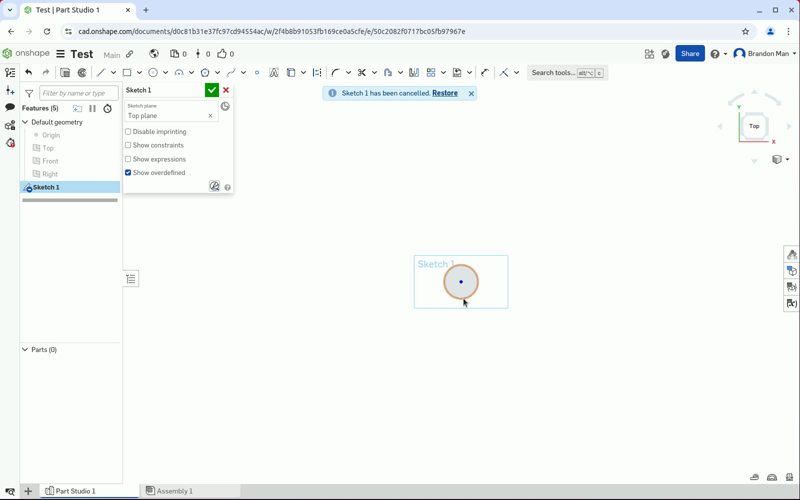
scroll(6)
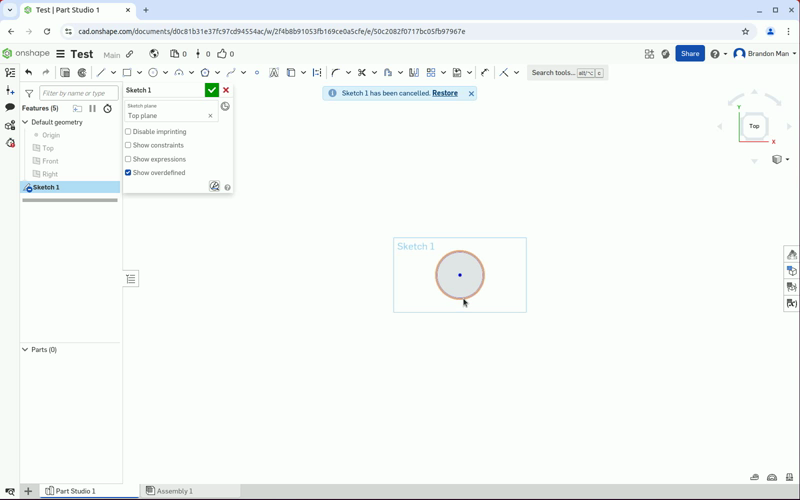
scroll(6)
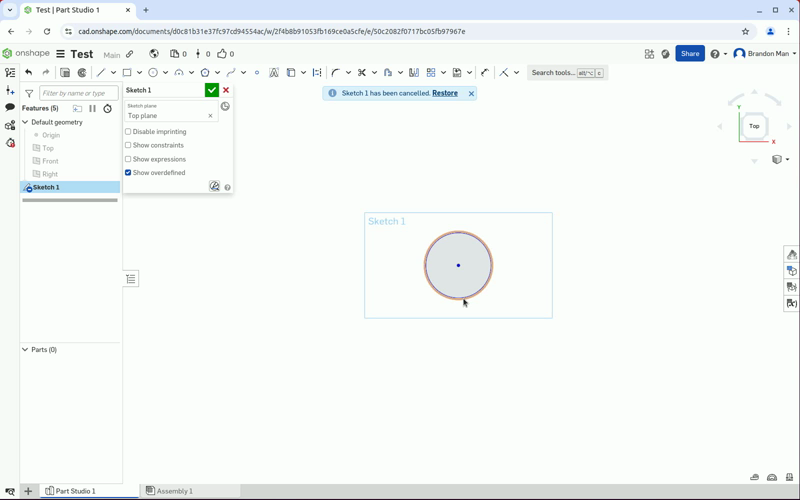
scroll(6)
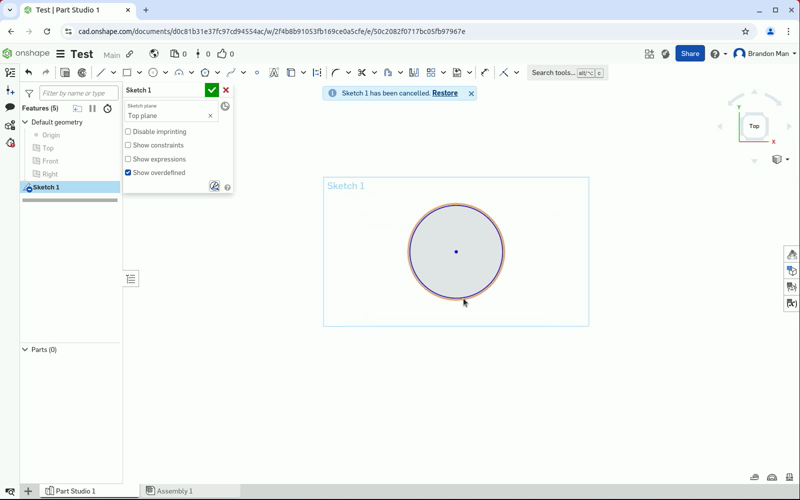
scroll(6)
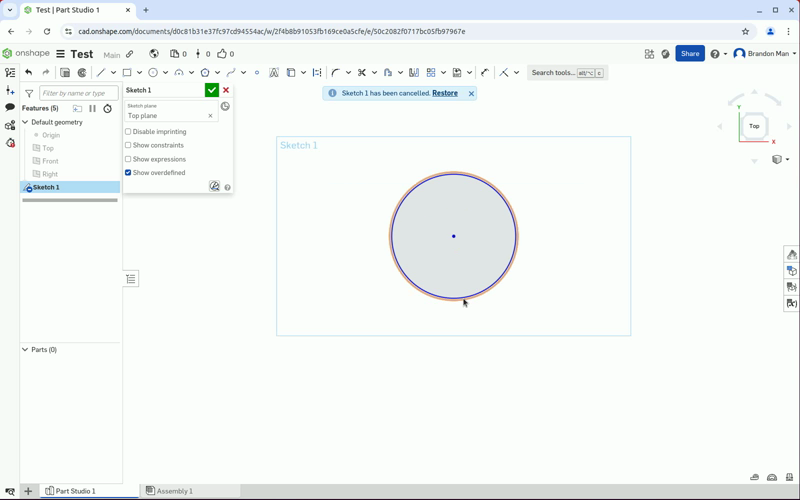
scroll(6)
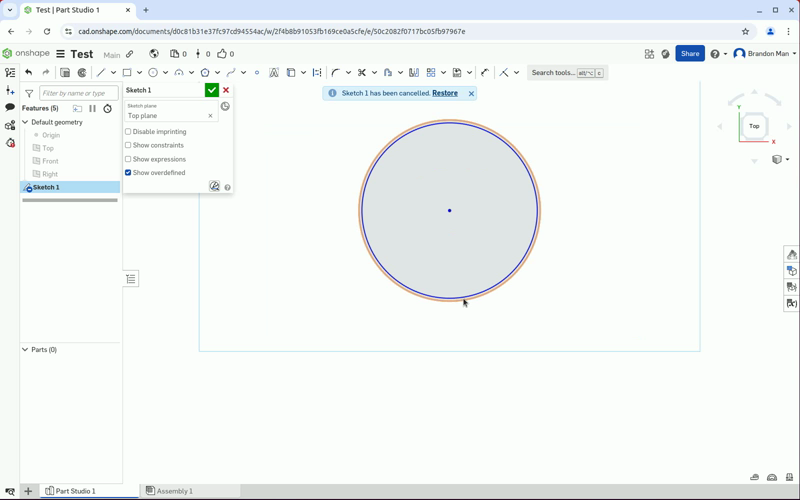
scroll(6)
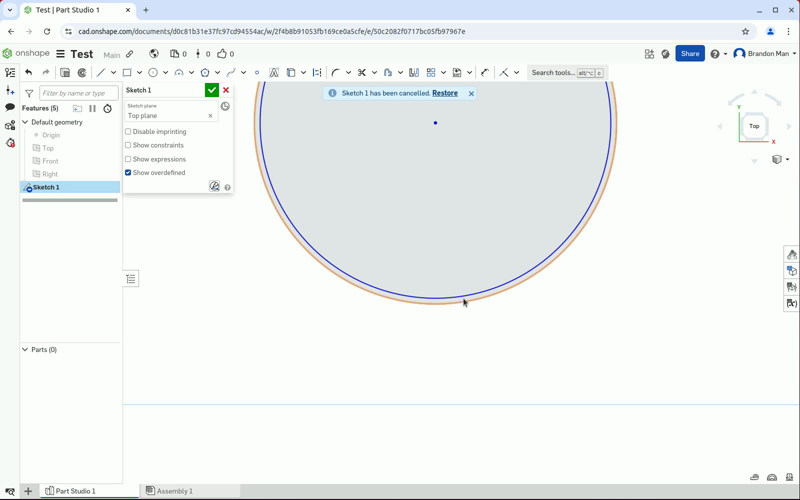
click(463, 298)
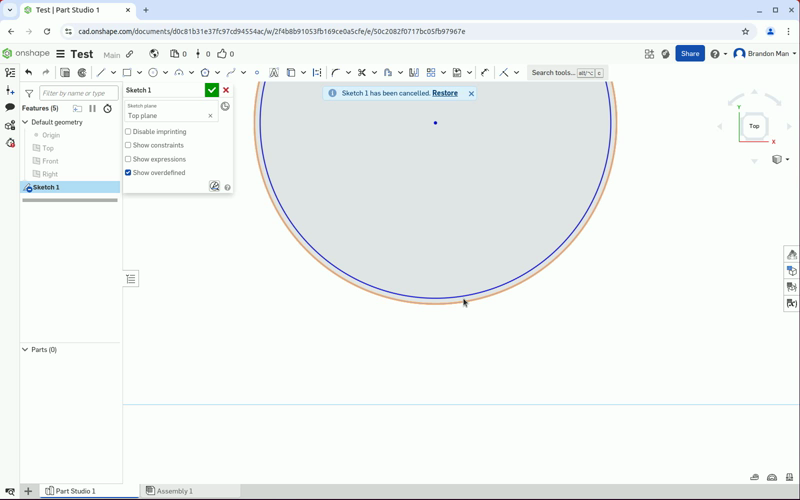
scroll(-6)
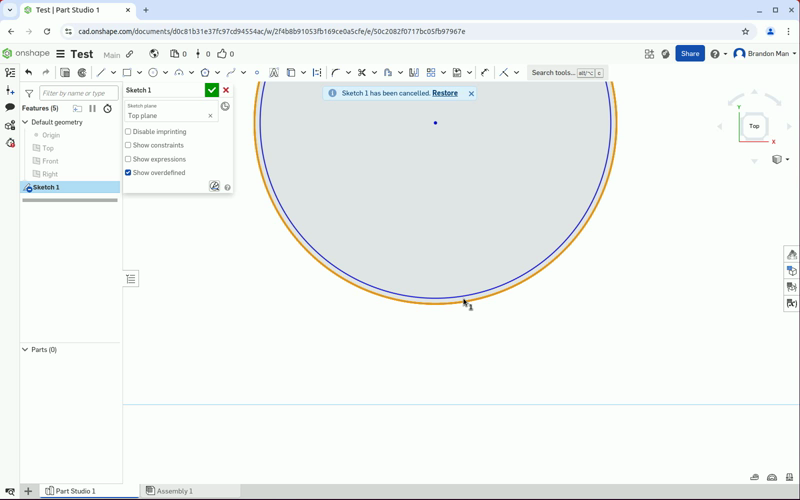
scroll(-6)
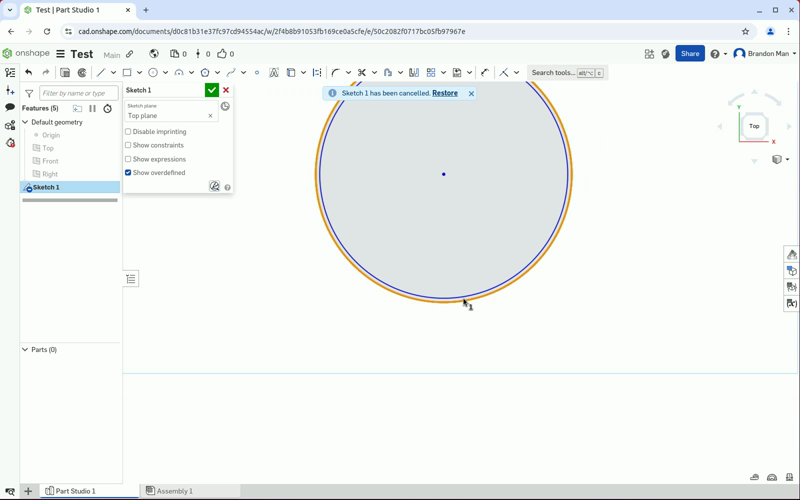
scroll(-6)
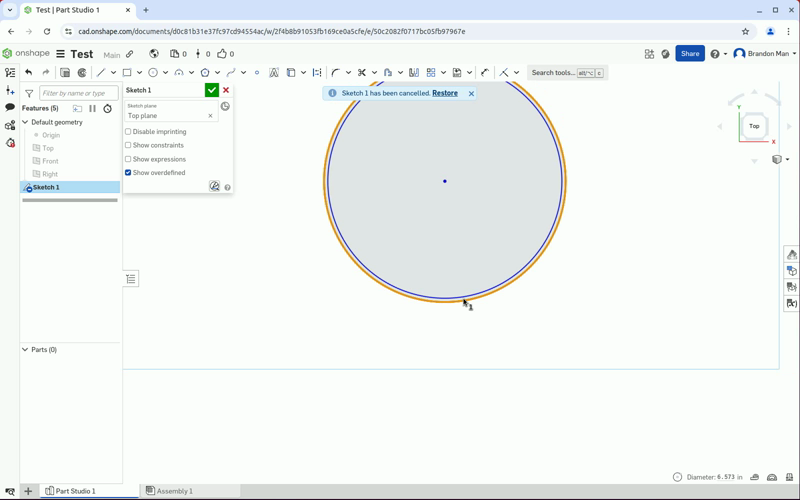
scroll(-6)
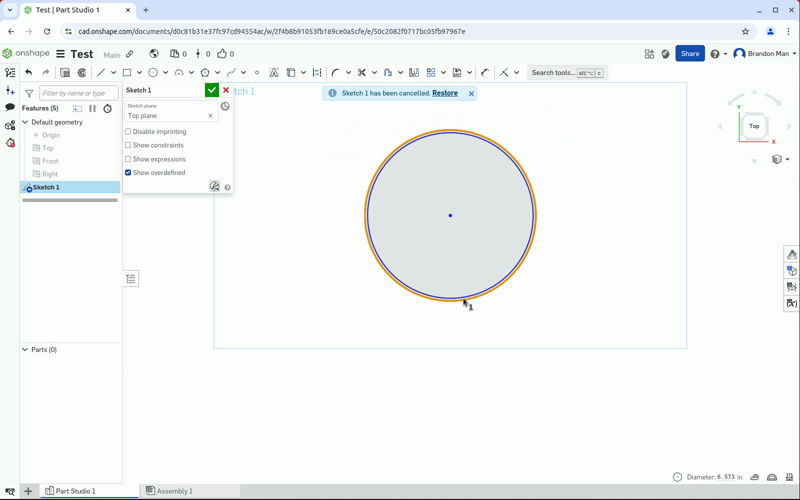
scroll(-6)
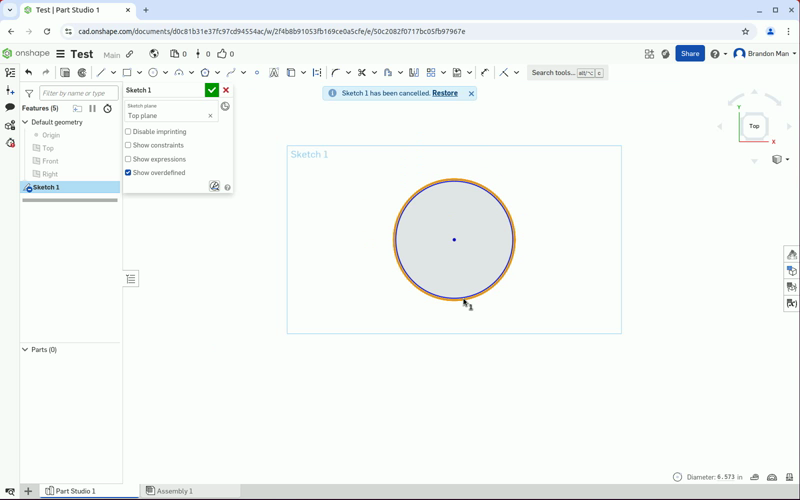
scroll(-6)
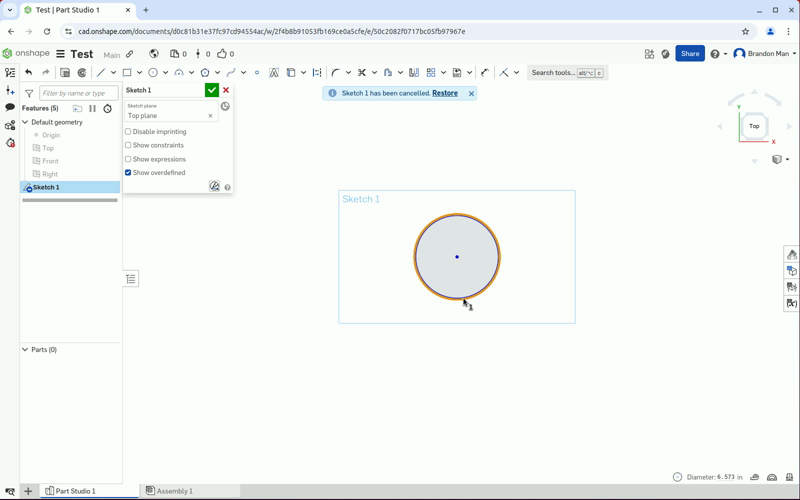
scroll(-6)
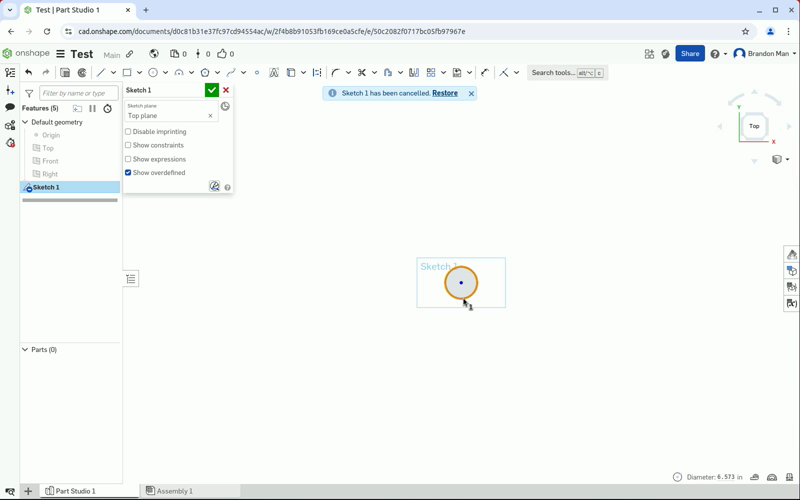
mouse_move(73, 352)
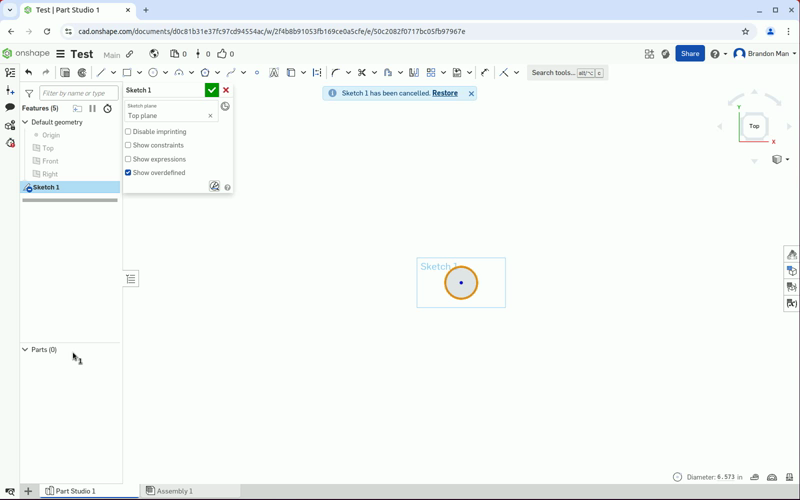
key(shift+y)
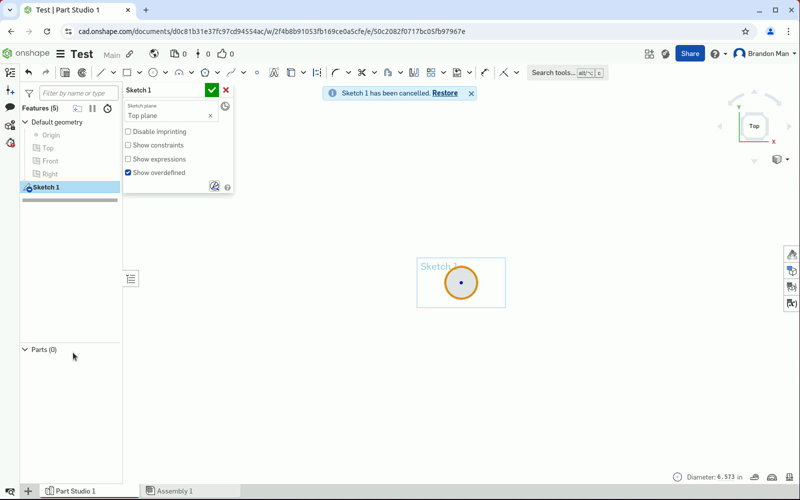
key(shift+e)
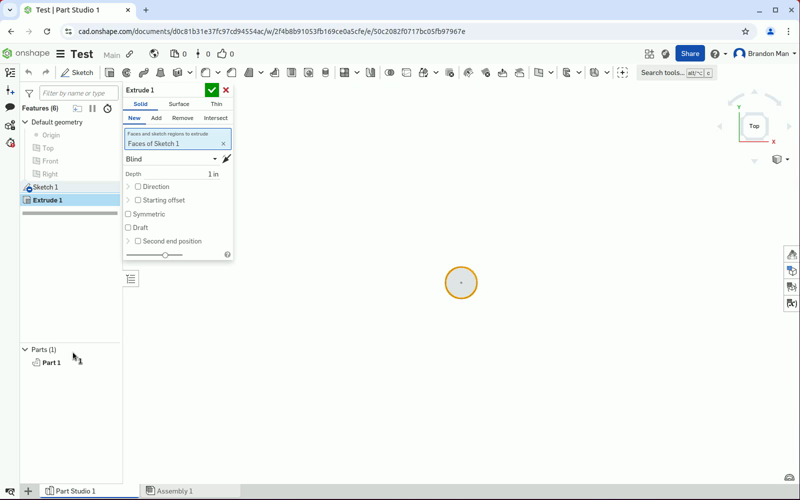
mouse_move(143, 106)
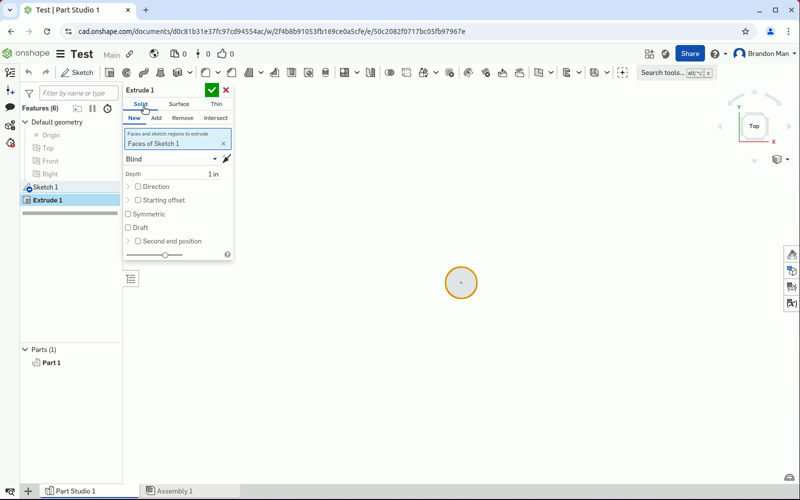
click(143, 106)
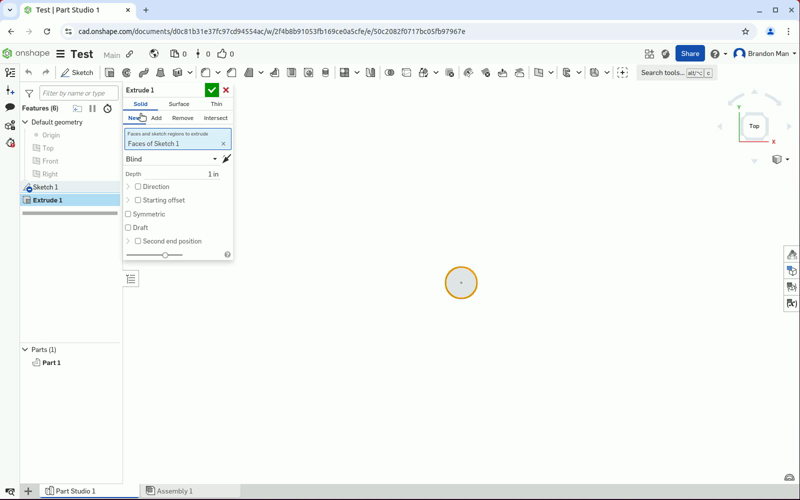
mouse_move(137, 120)
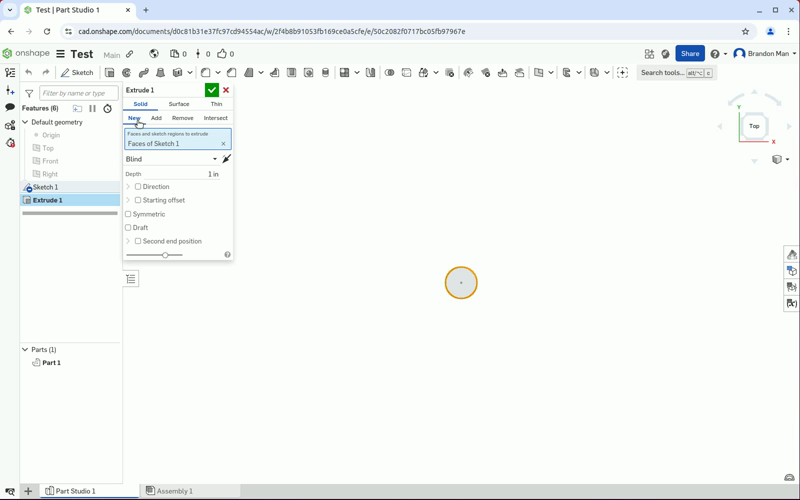
click(137, 120)
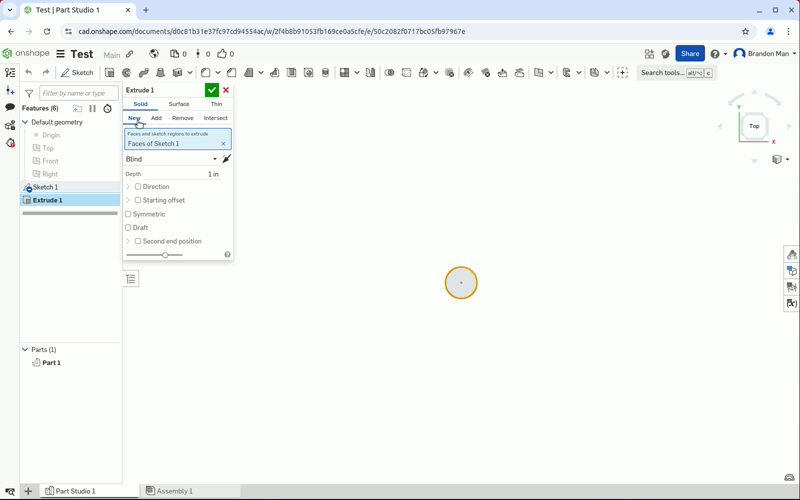
key(tab, 4)
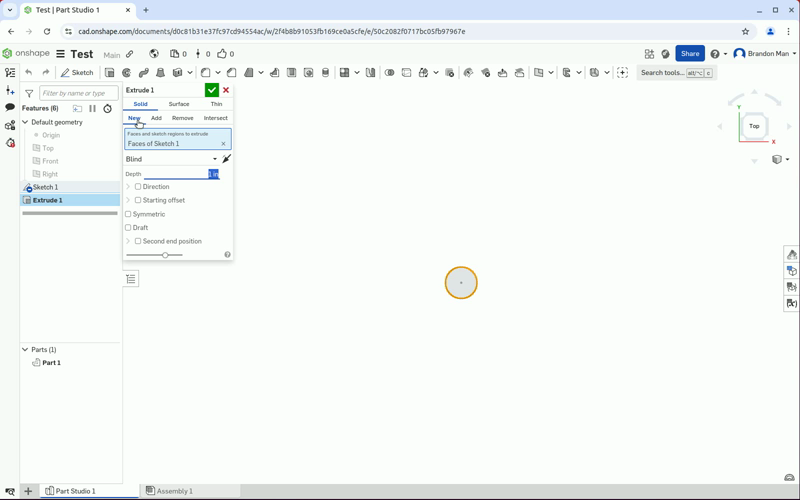
text(23.108)
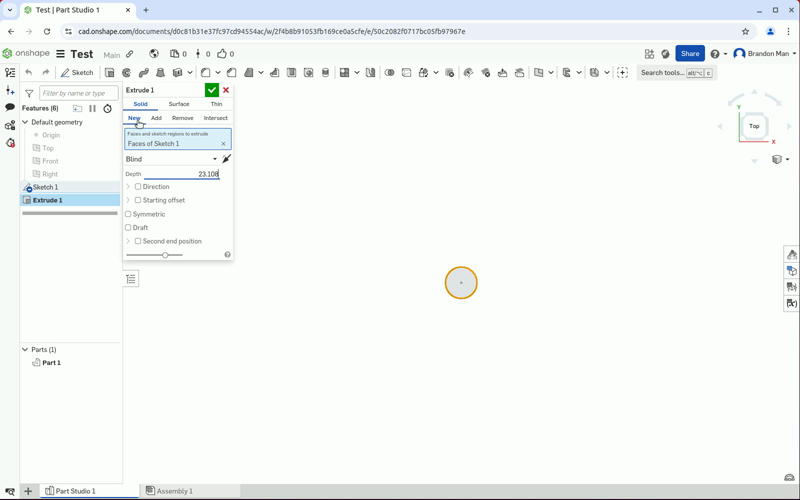
key(enter)
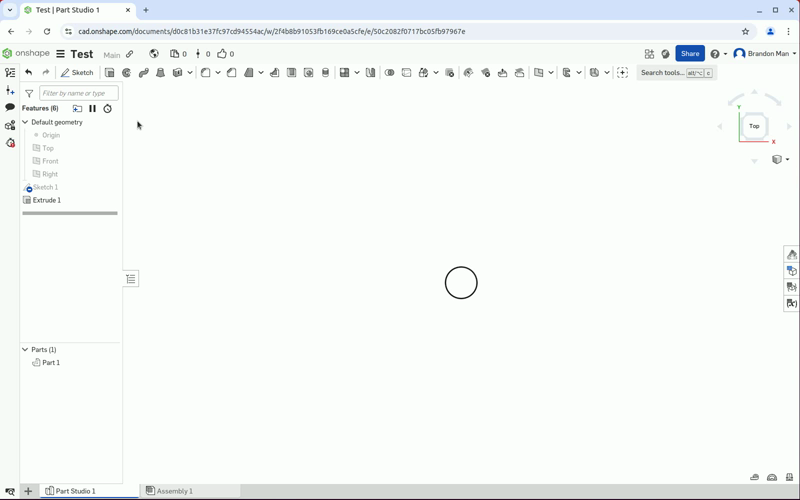
key(shift+h)
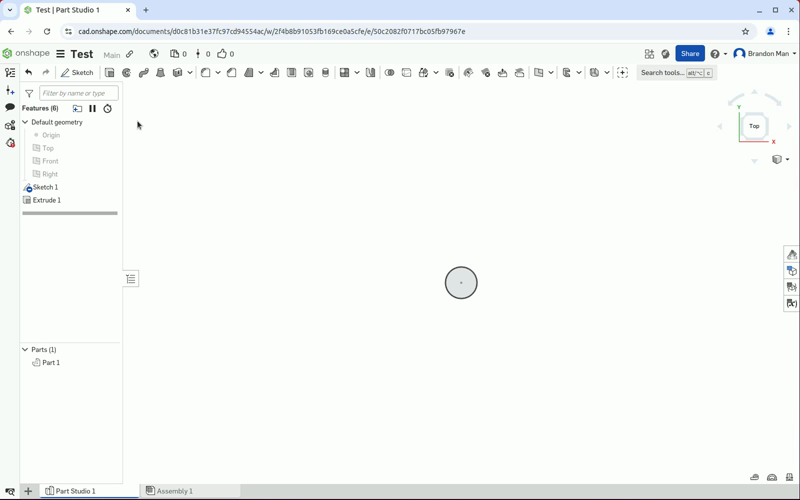
key(shift+h)
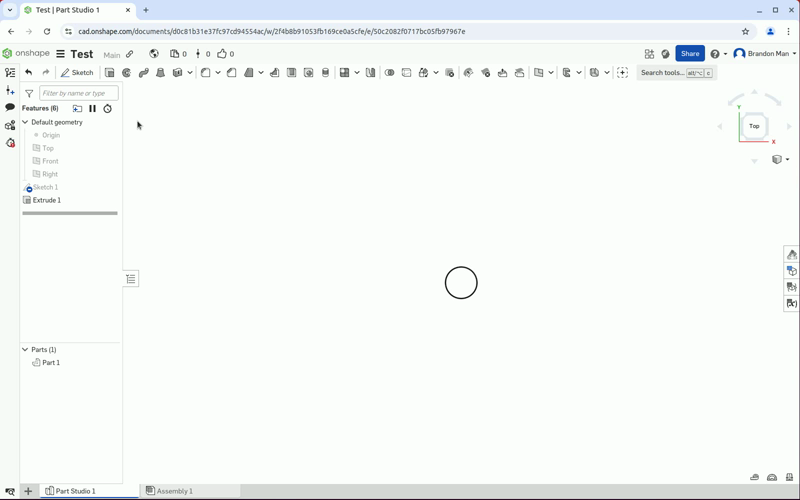
mouse_move(73, 189)
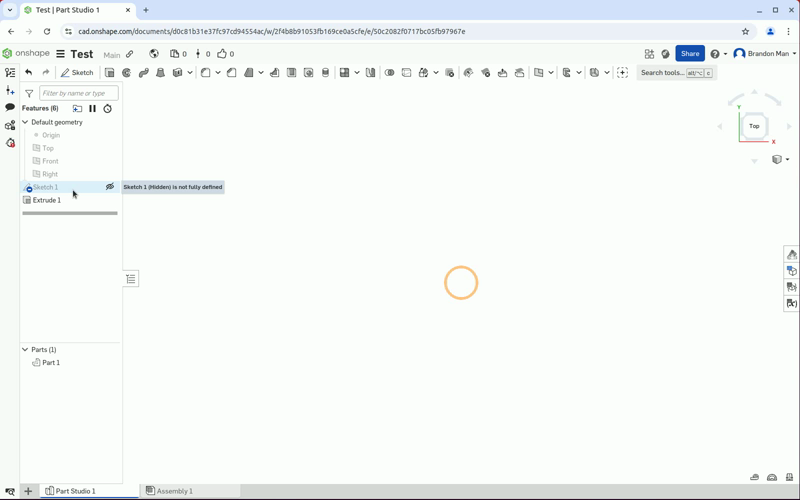
click(73, 189)
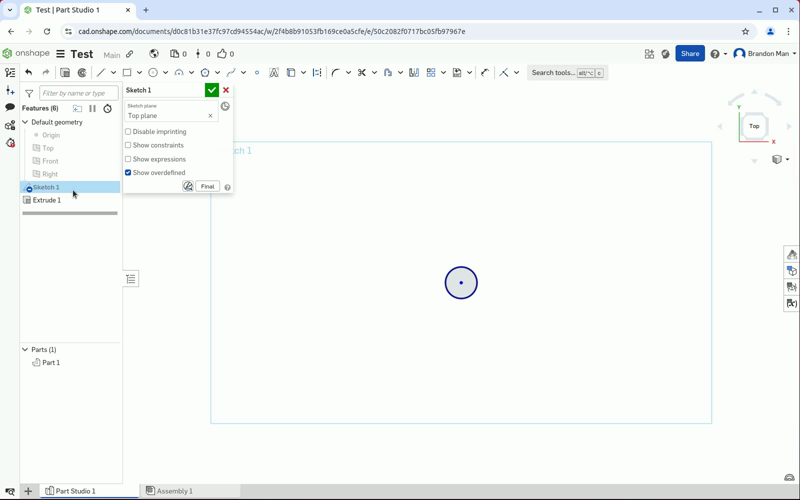
mouse_move(229, 92)
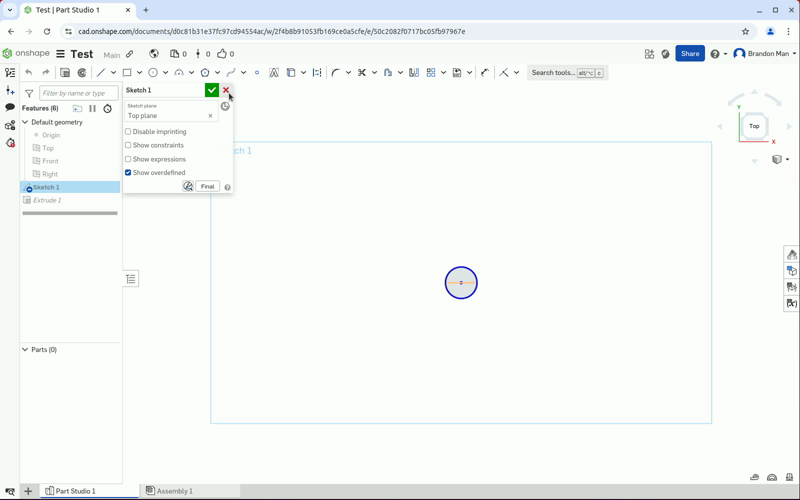
click(229, 92)
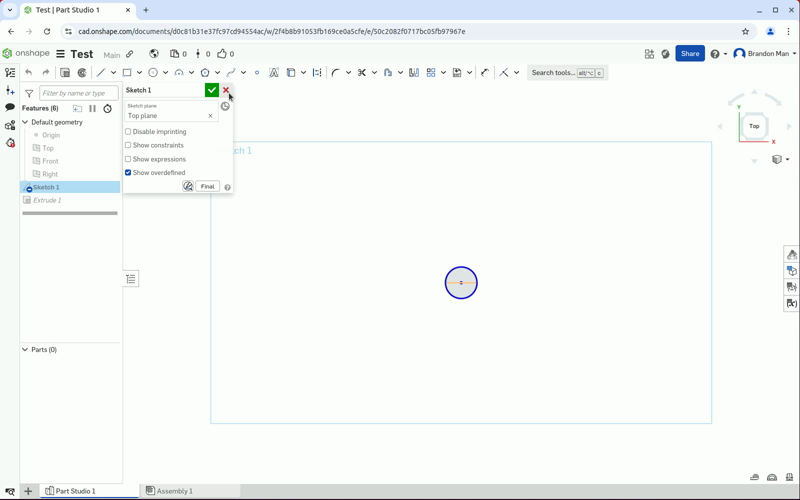
key(shift+s)
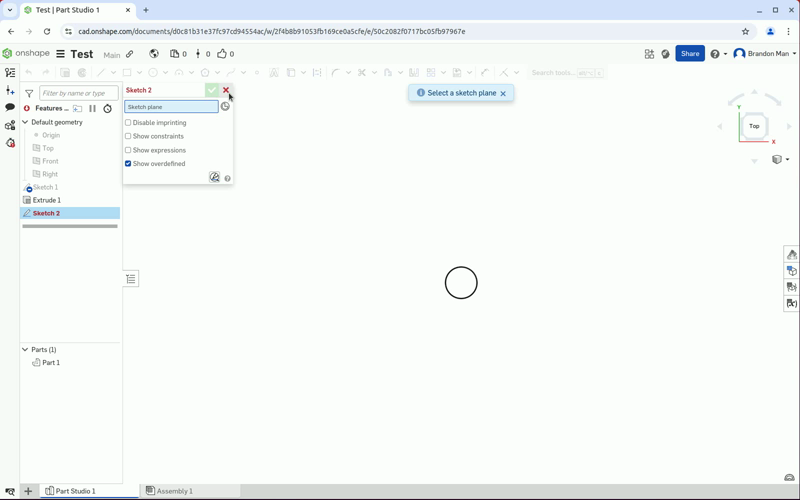
mouse_move(73, 150)
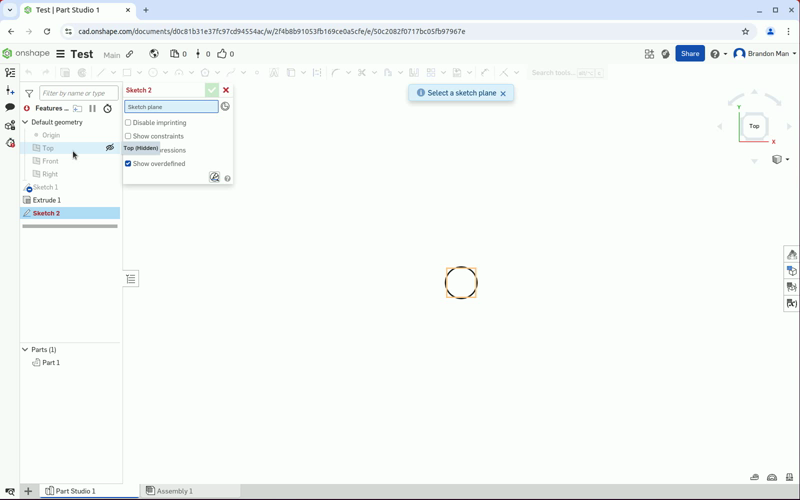
click(73, 150)
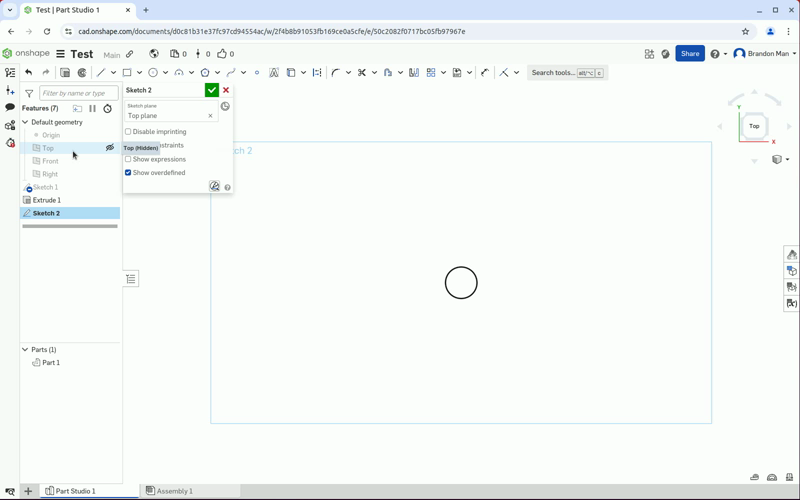
mouse_move(73, 352)
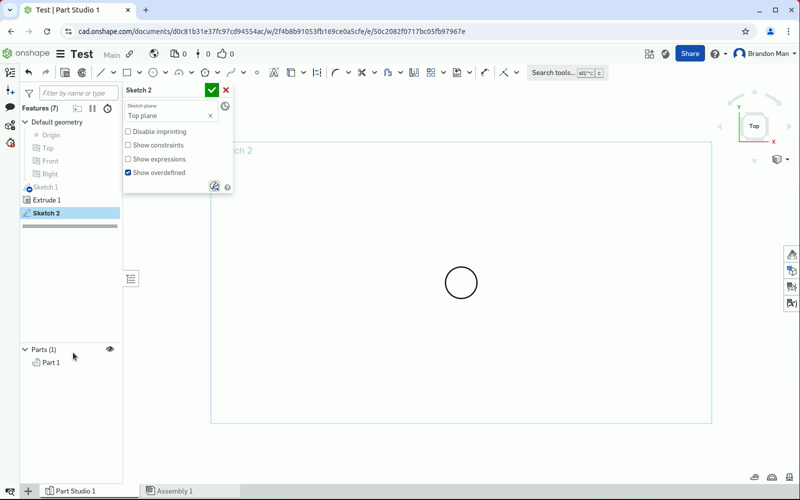
key(y)
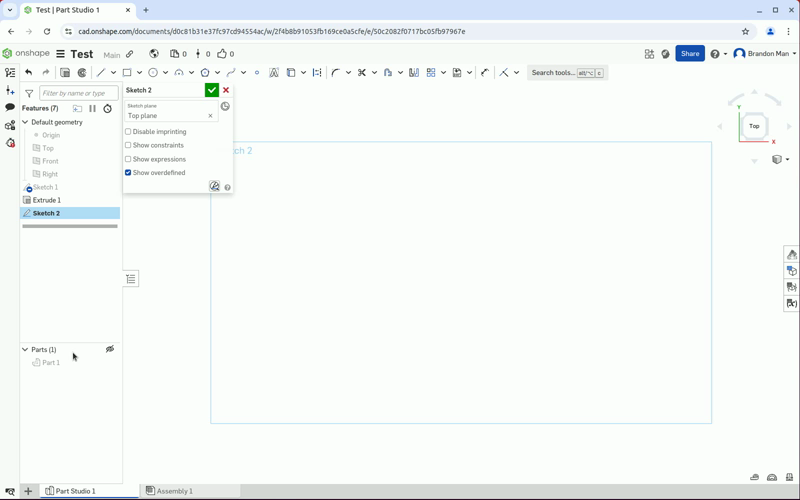
key(l)
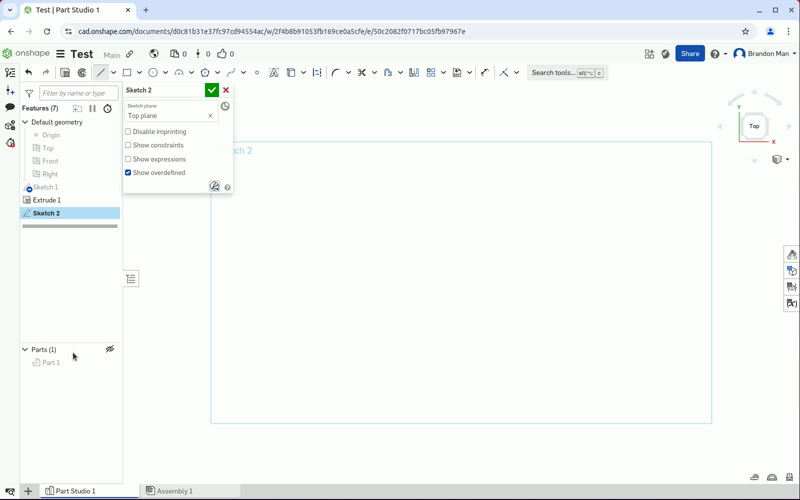
key_down(shift)
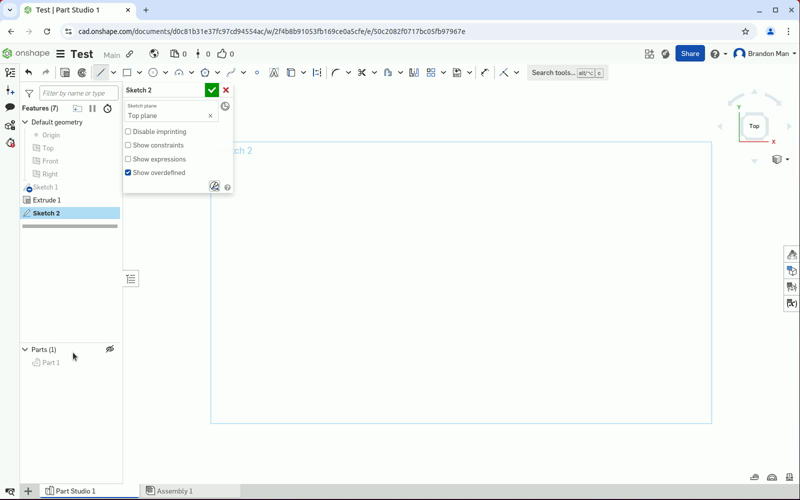
mouse_move(441, 301)
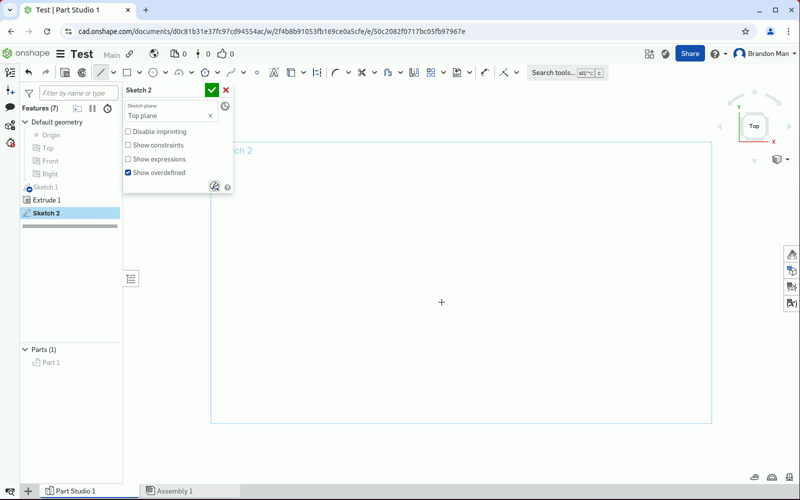
click(441, 301)
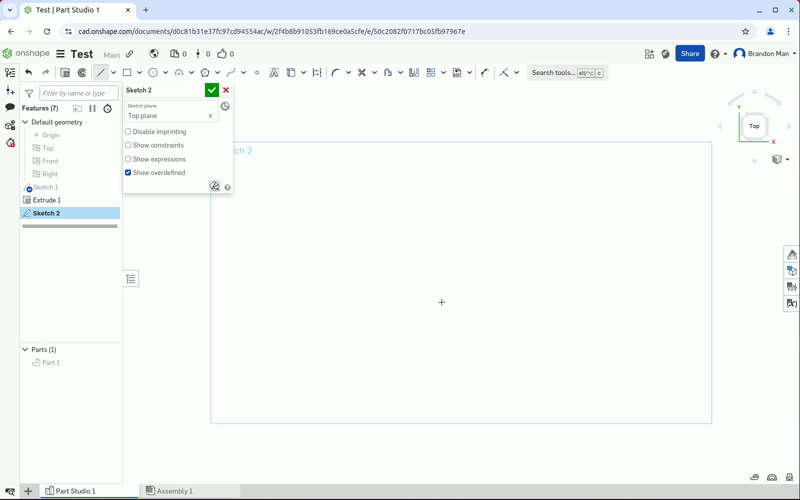
key_up(shift)
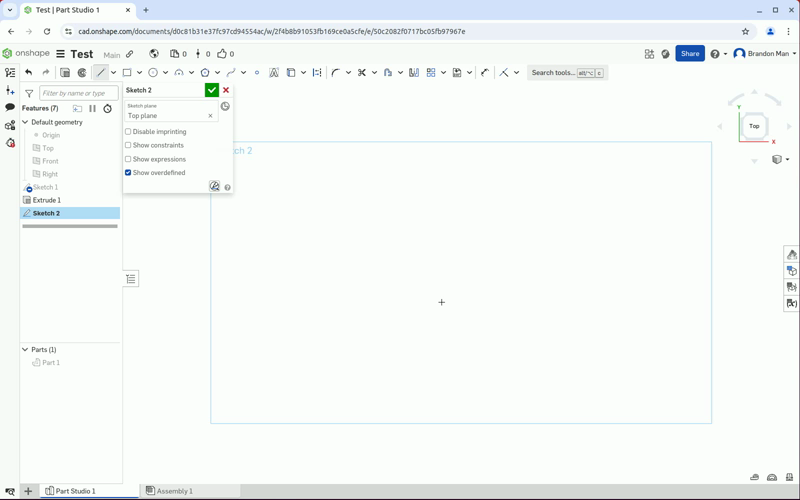
key_down(shift)
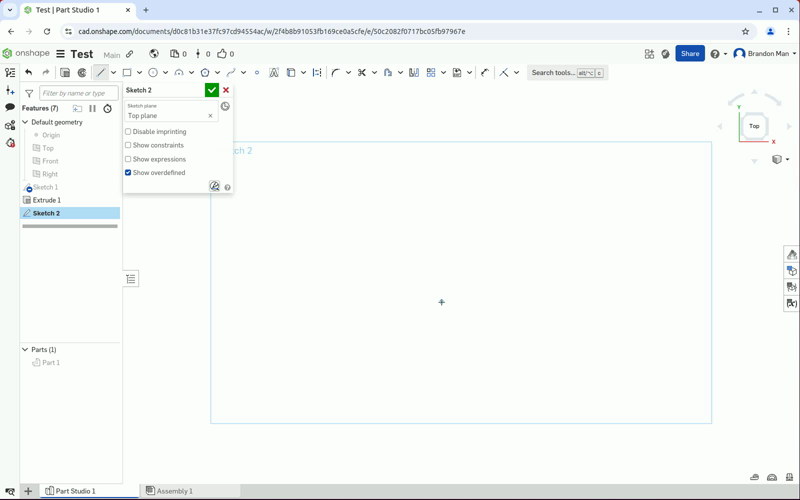
mouse_move(471, 301)
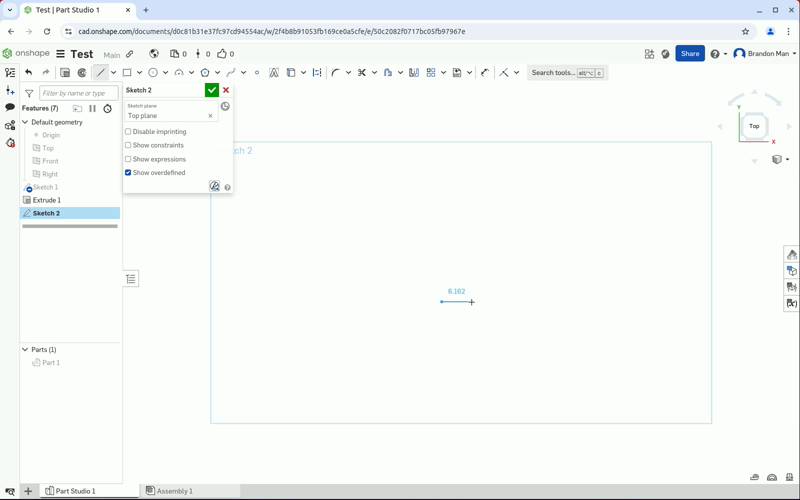
mouse_move(480, 301)
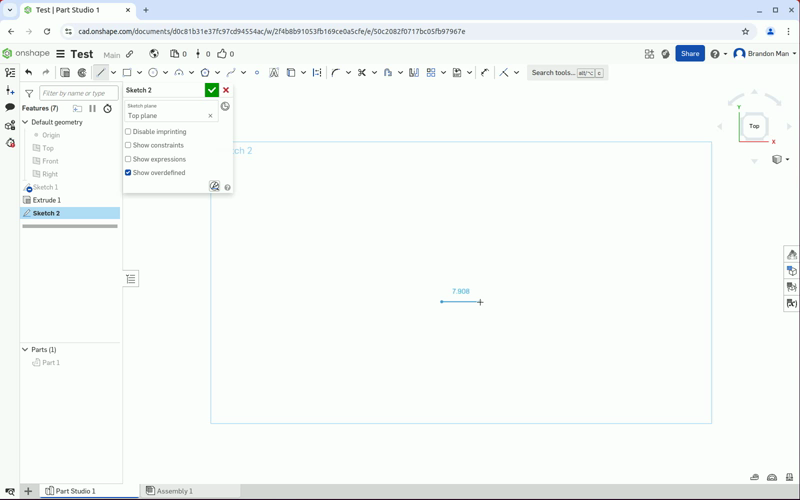
click(480, 301)
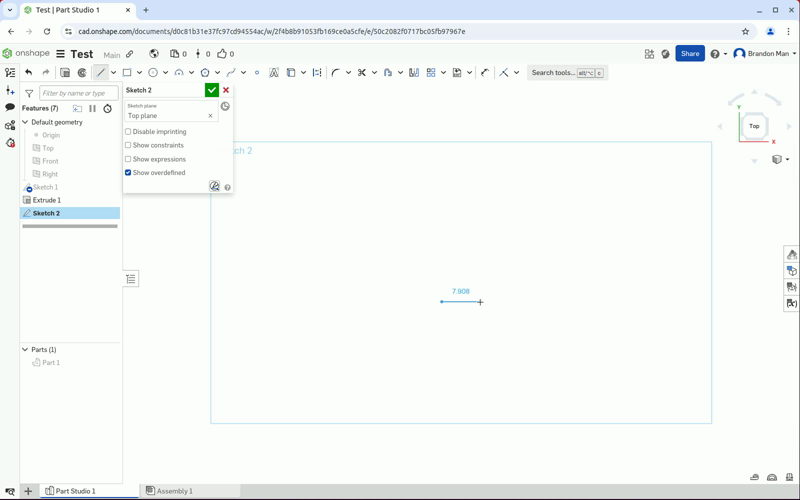
key_up(shift)
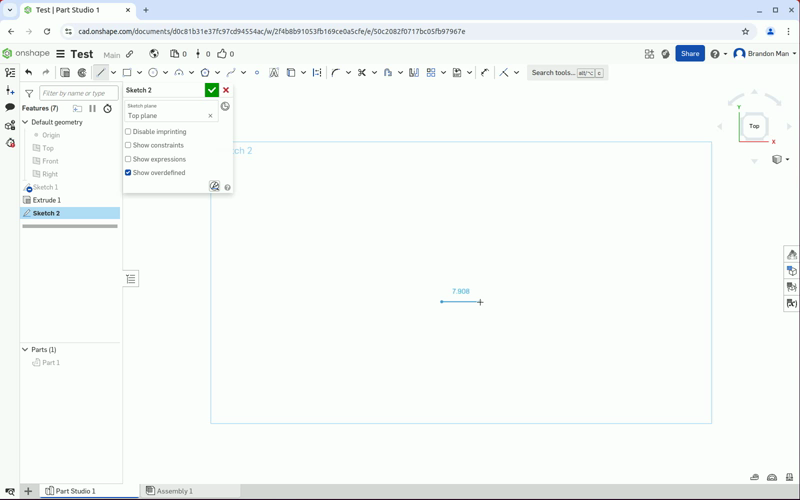
key_down(shift)
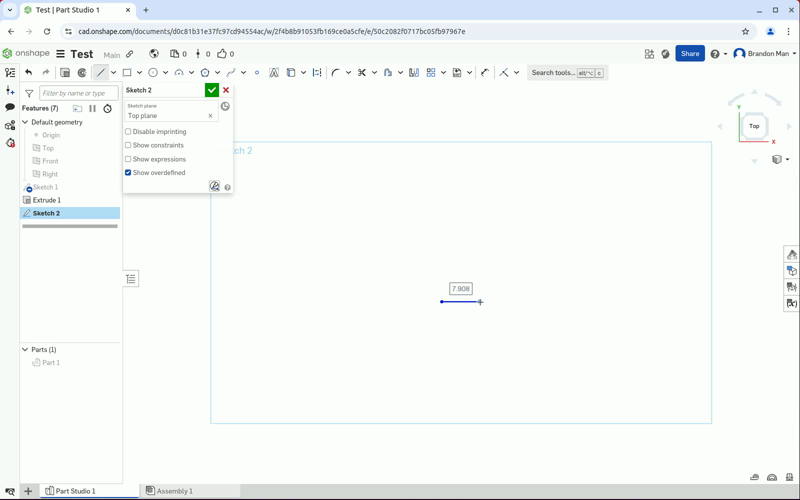
mouse_move(510, 301)
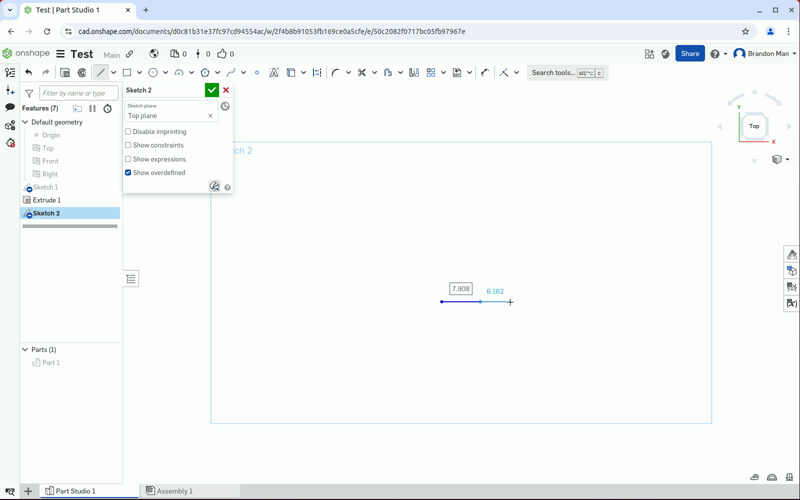
mouse_move(480, 263)
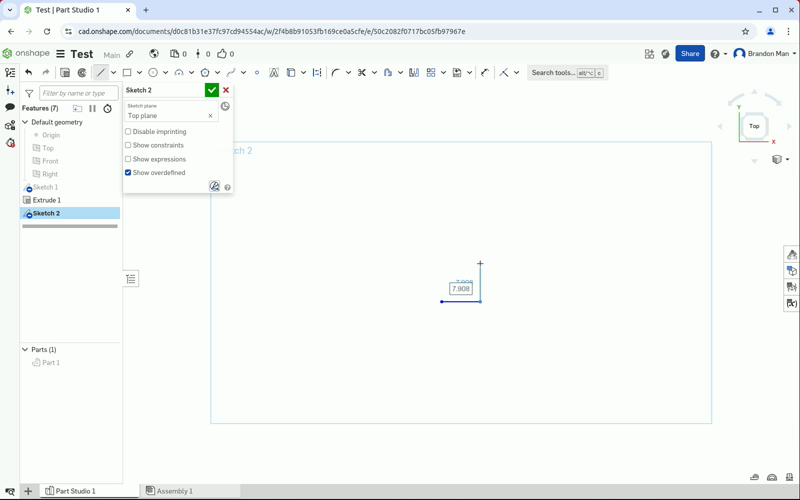
click(480, 263)
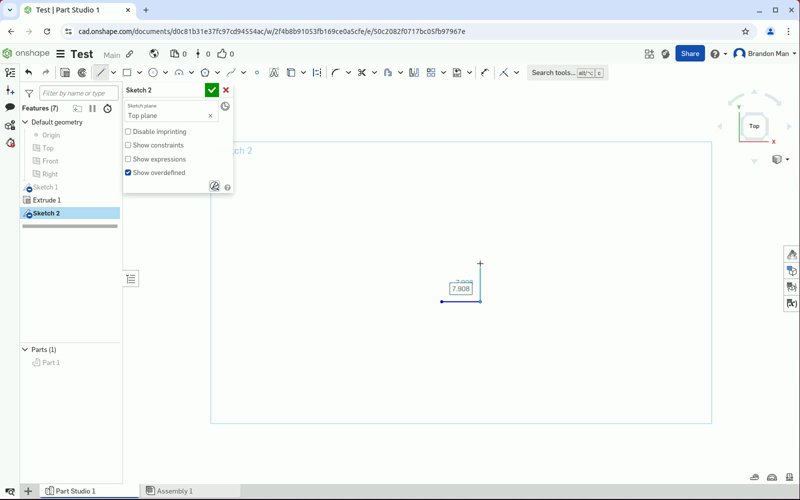
key_up(shift)
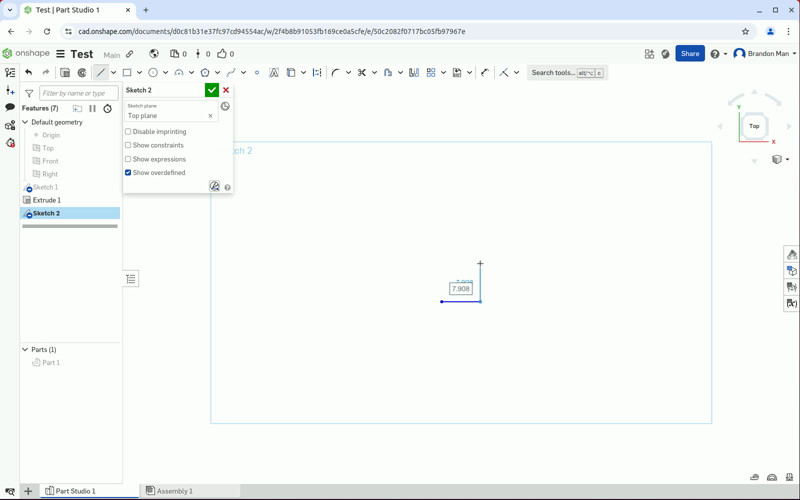
key_down(shift)
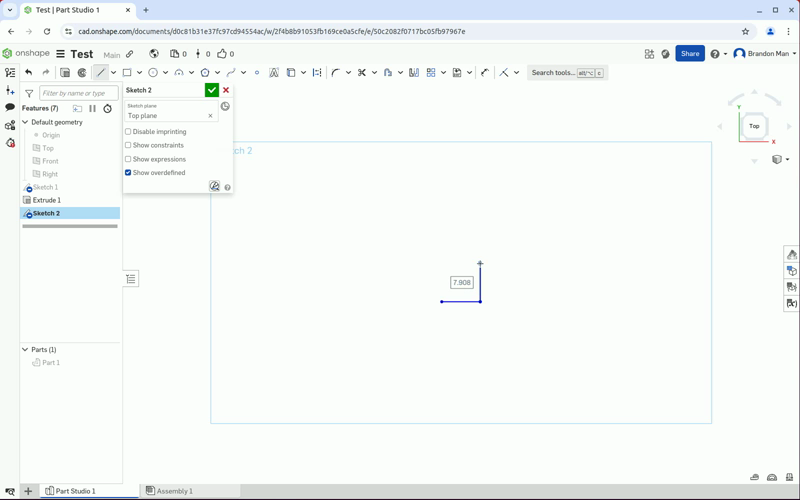
mouse_move(510, 263)
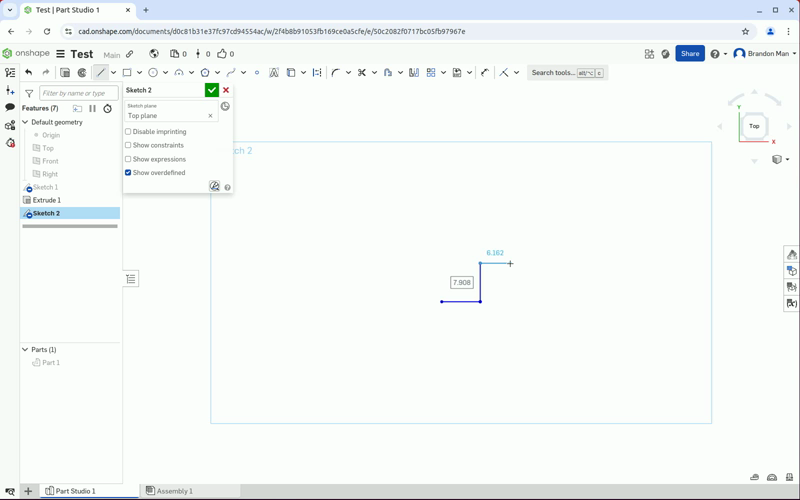
mouse_move(441, 263)
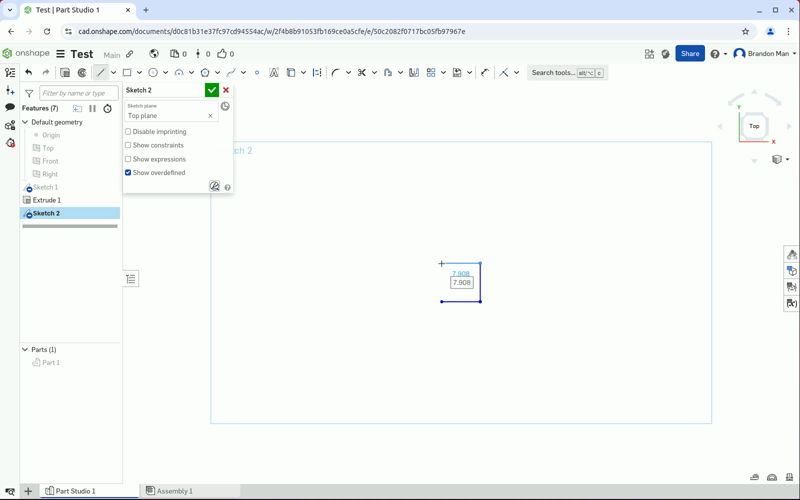
click(441, 263)
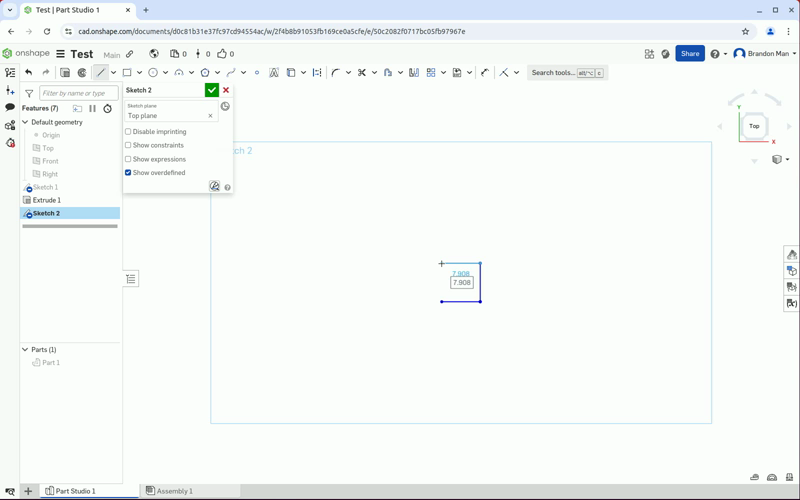
key_up(shift)
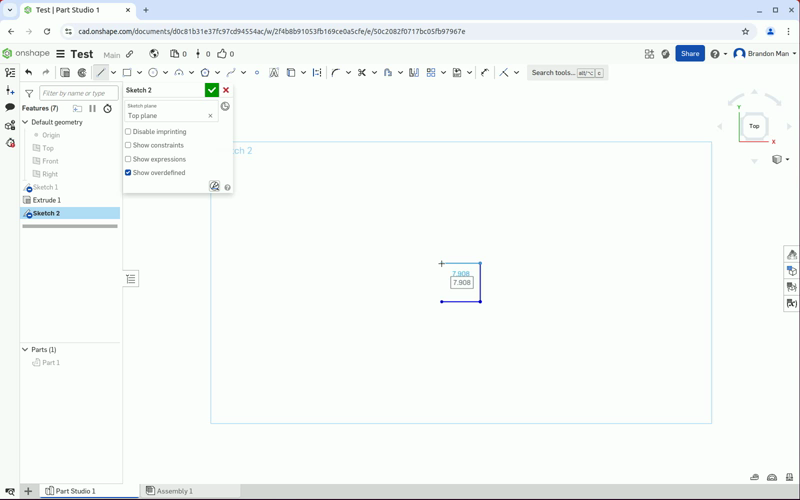
mouse_move(471, 263)
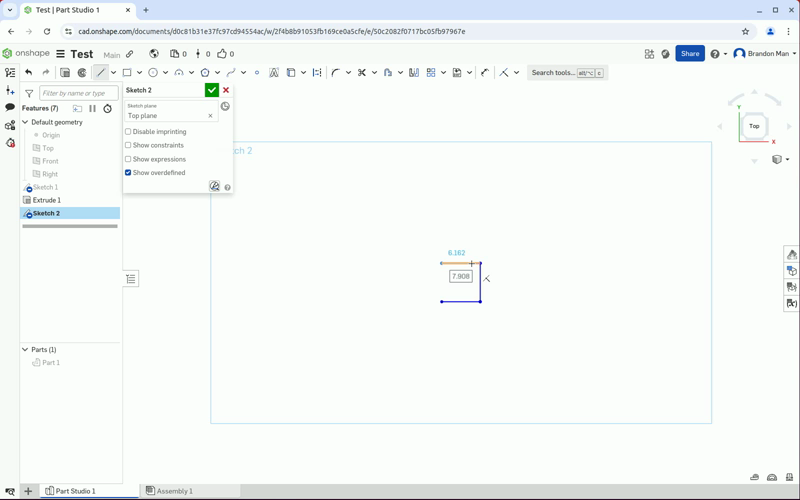
key_down(shift)
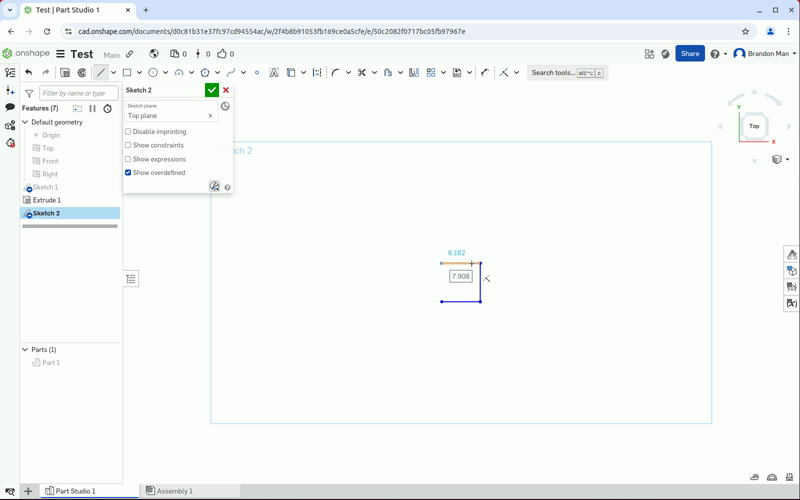
mouse_move(441, 301)
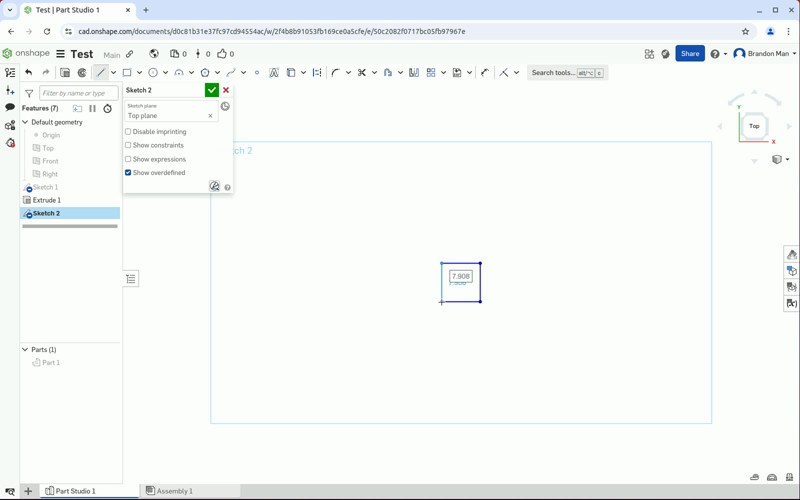
key_up(shift)
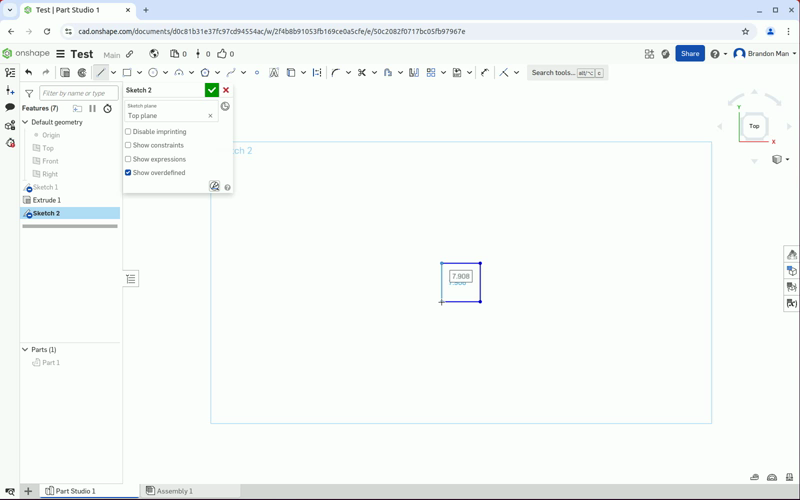
click(441, 301)
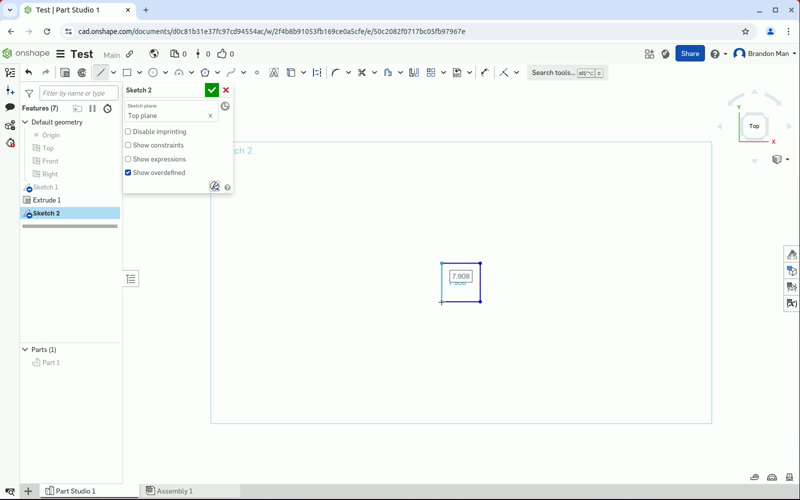
key(esc)
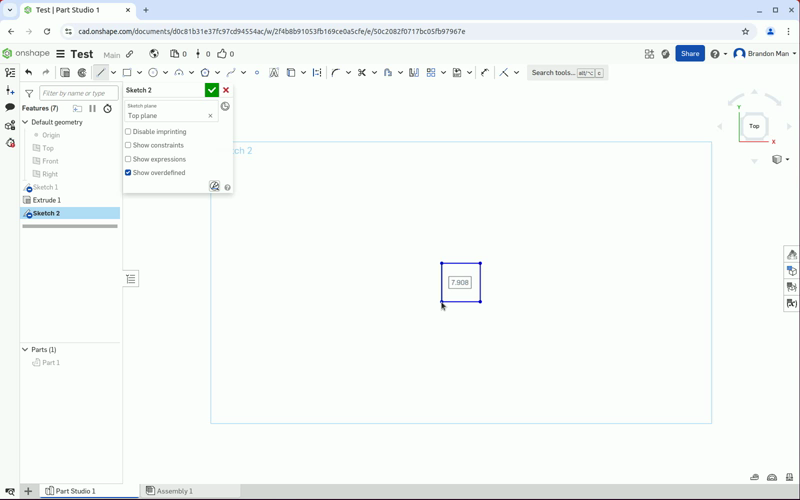
mouse_move(451, 298)
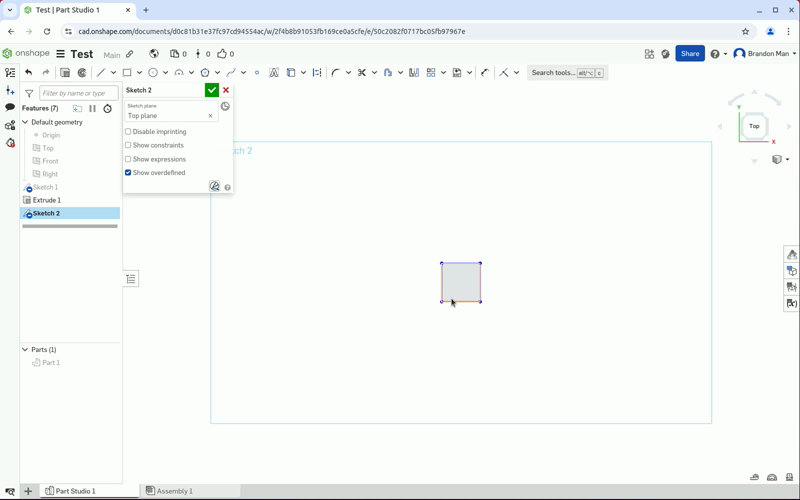
scroll(6)
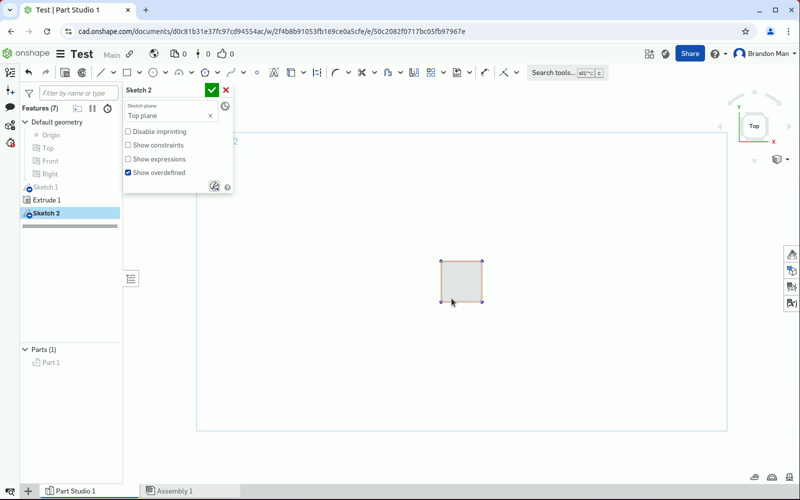
scroll(6)
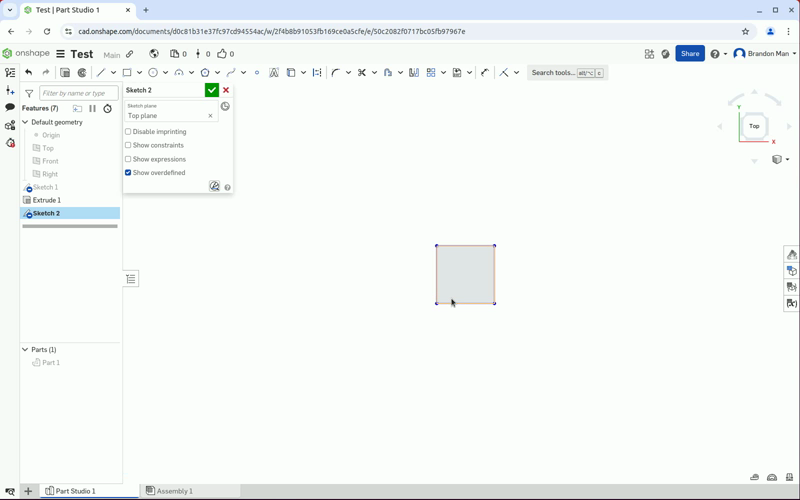
scroll(6)
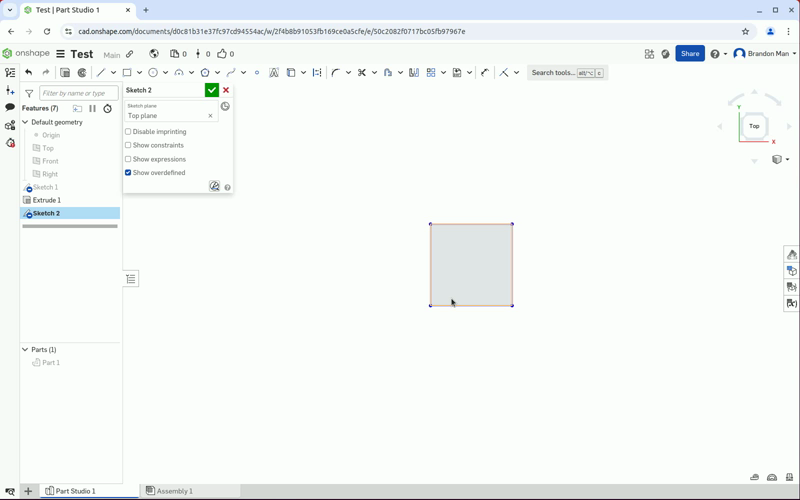
scroll(6)
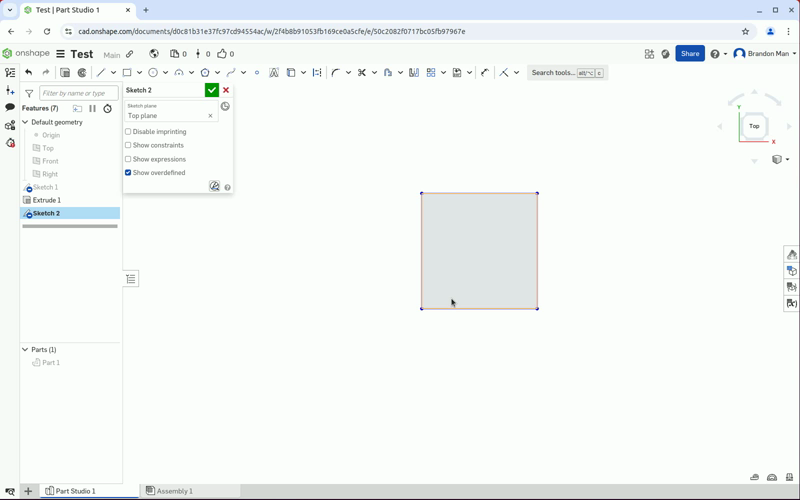
scroll(6)
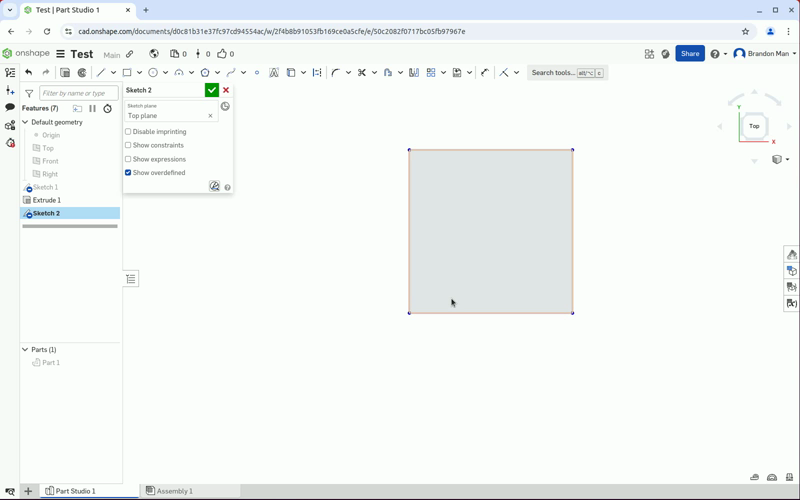
scroll(6)
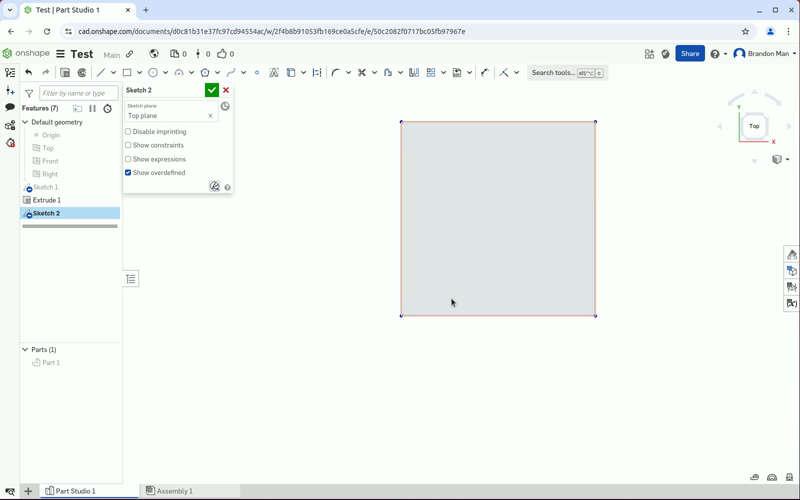
scroll(6)
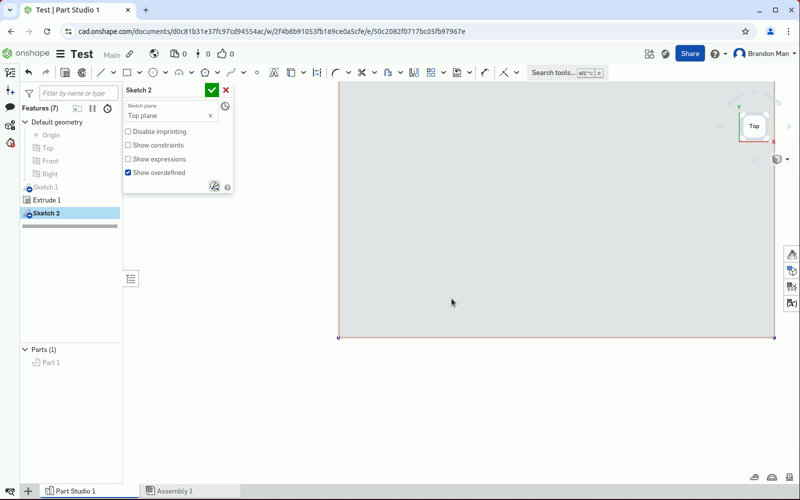
click(451, 298)
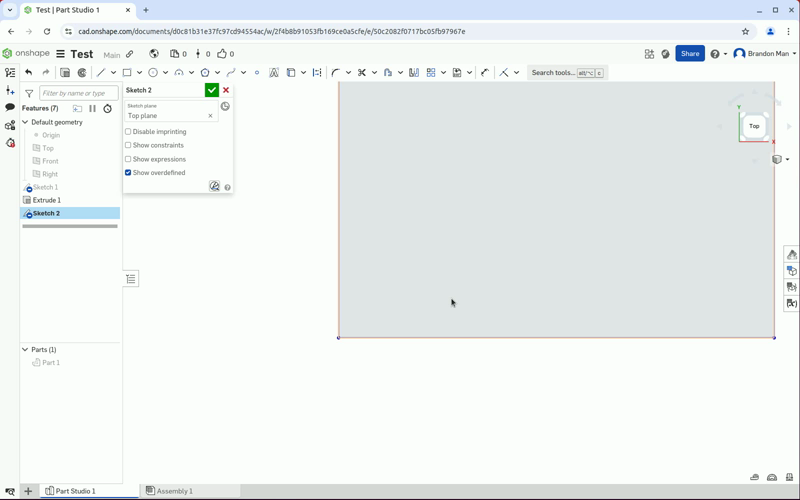
scroll(-6)
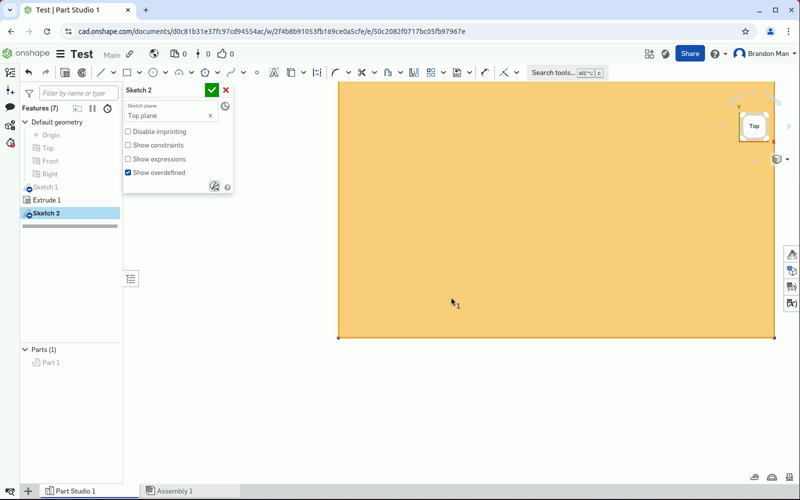
scroll(-6)
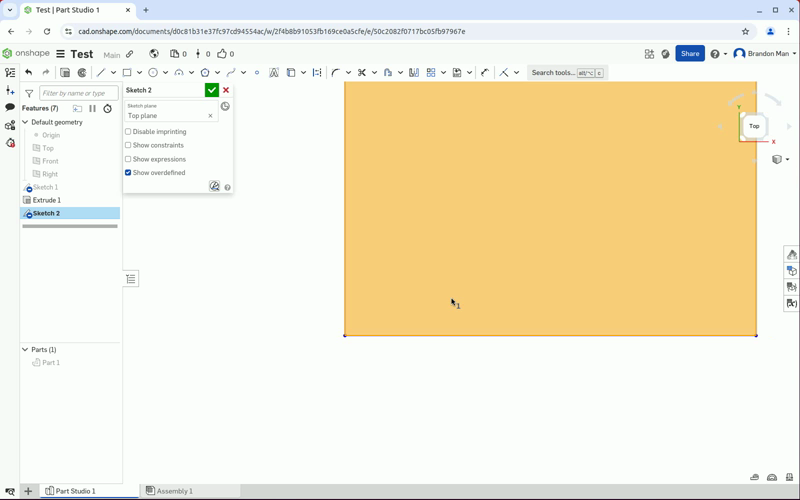
scroll(-6)
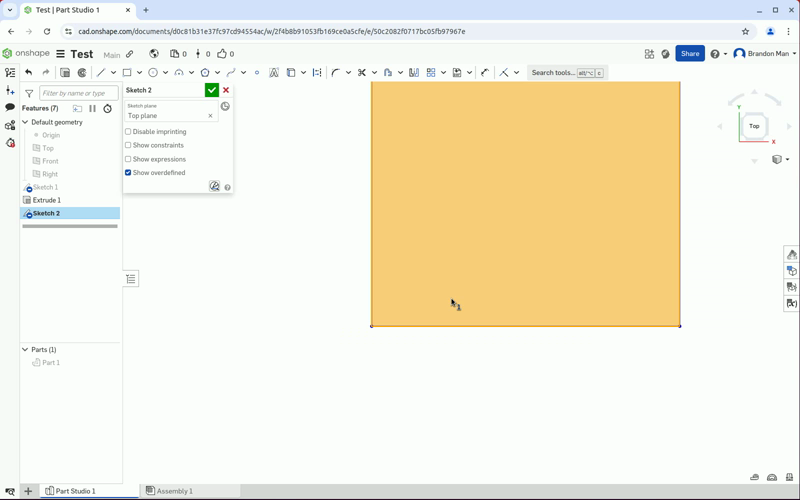
scroll(-6)
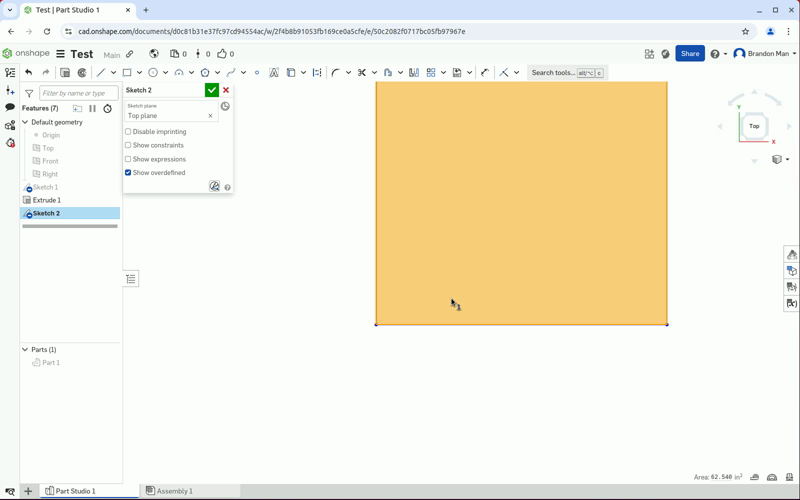
scroll(-6)
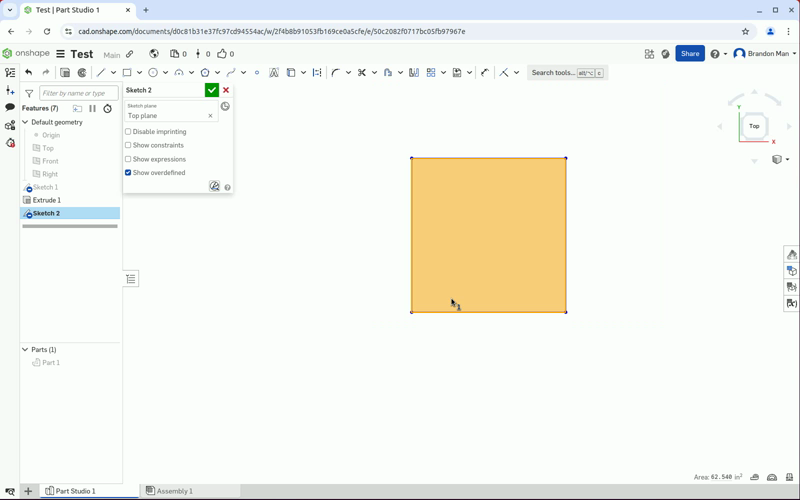
scroll(-6)
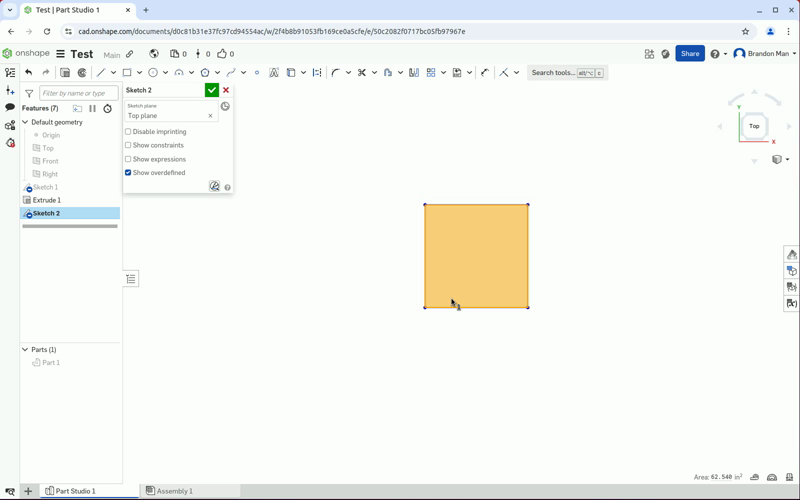
scroll(-6)
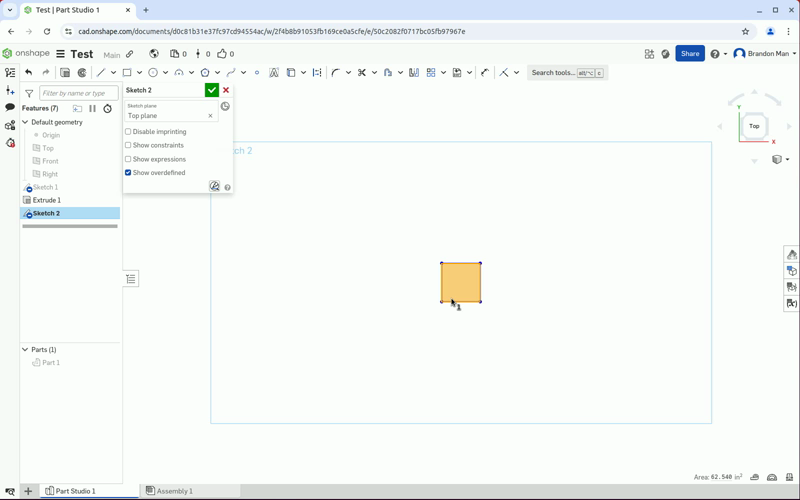
mouse_move(73, 352)
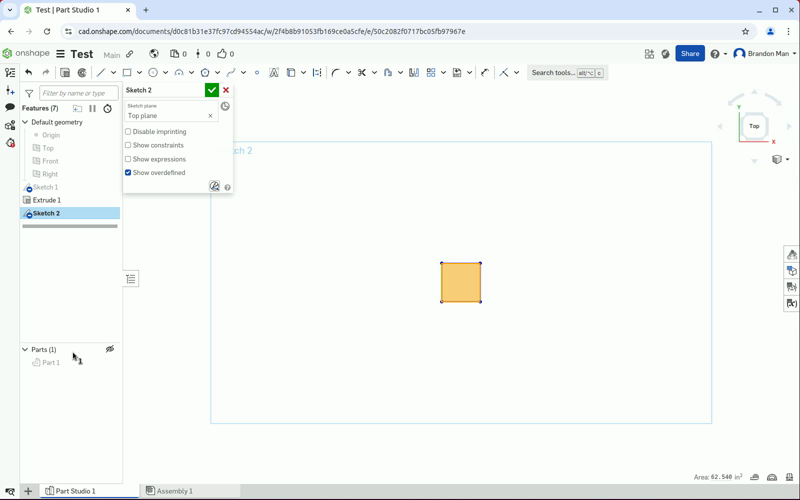
key(shift+y)
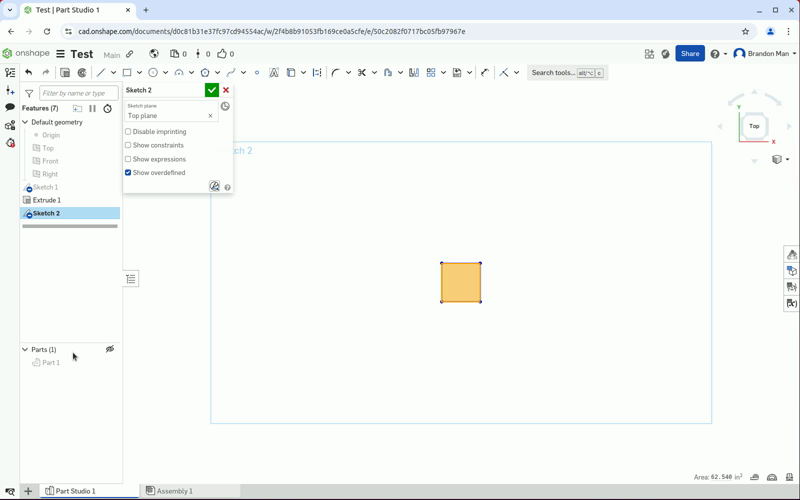
key(shift+e)
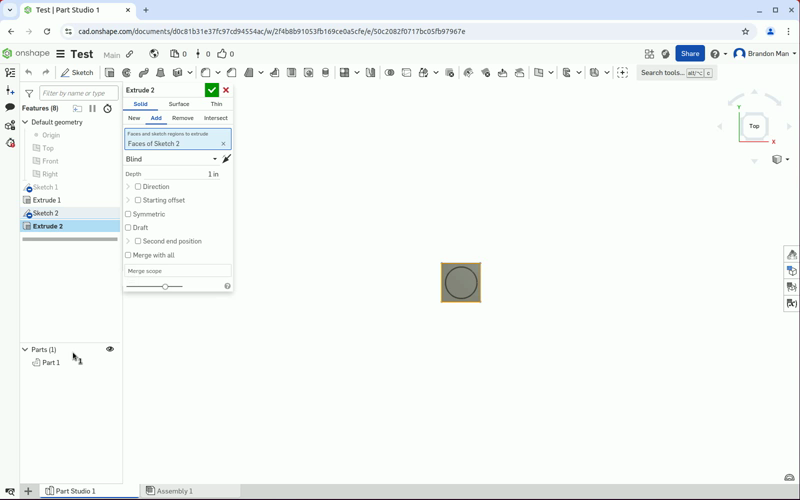
mouse_move(143, 106)
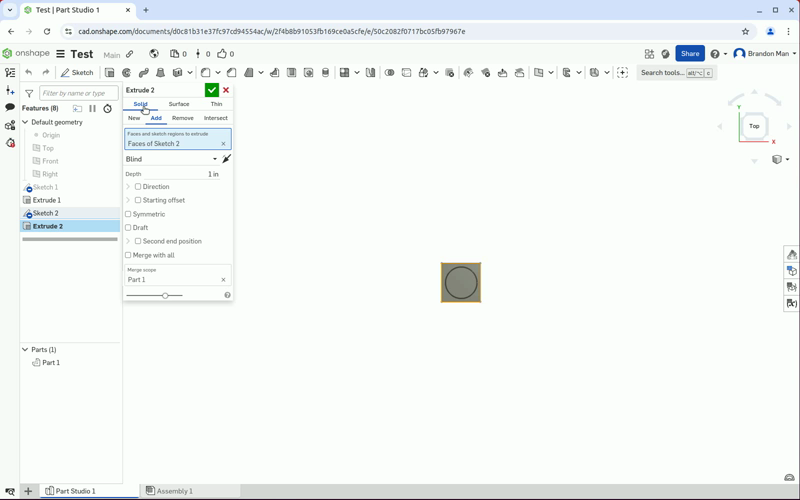
click(143, 106)
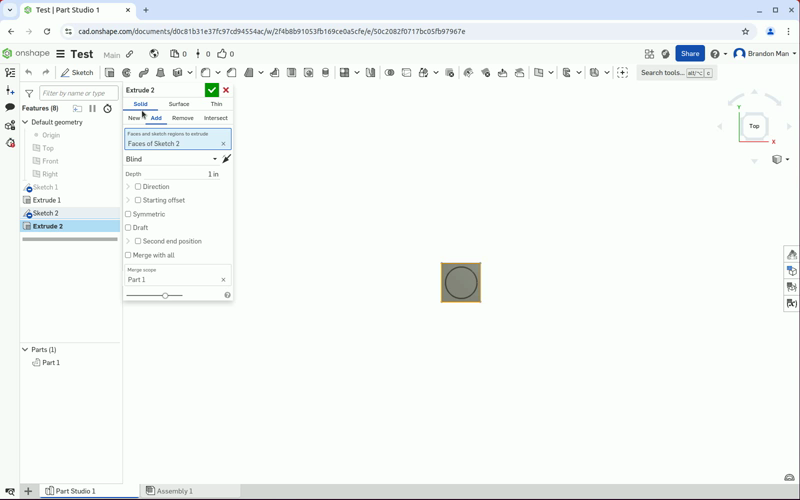
mouse_move(137, 120)
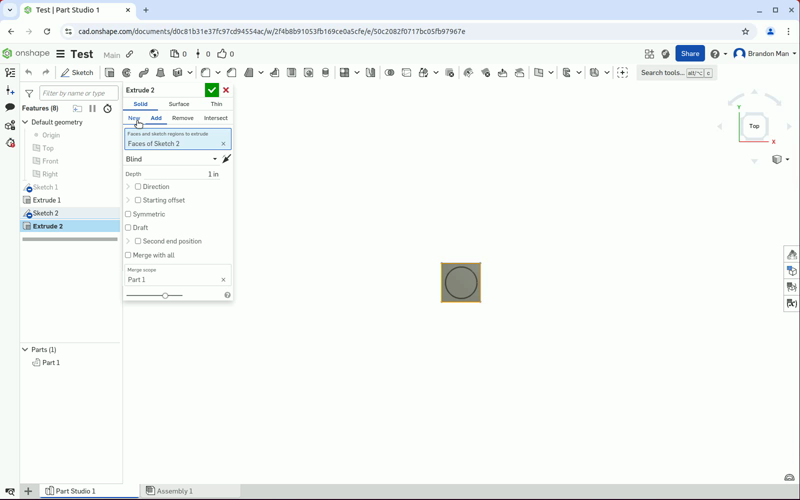
click(137, 120)
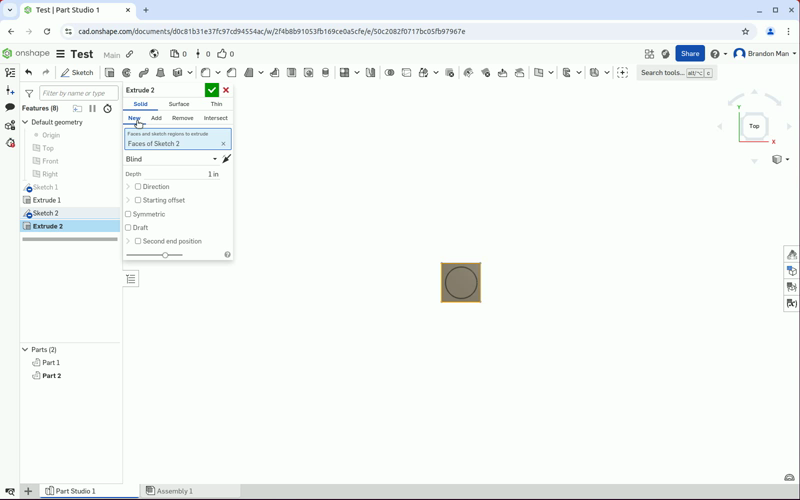
key(tab, 4)
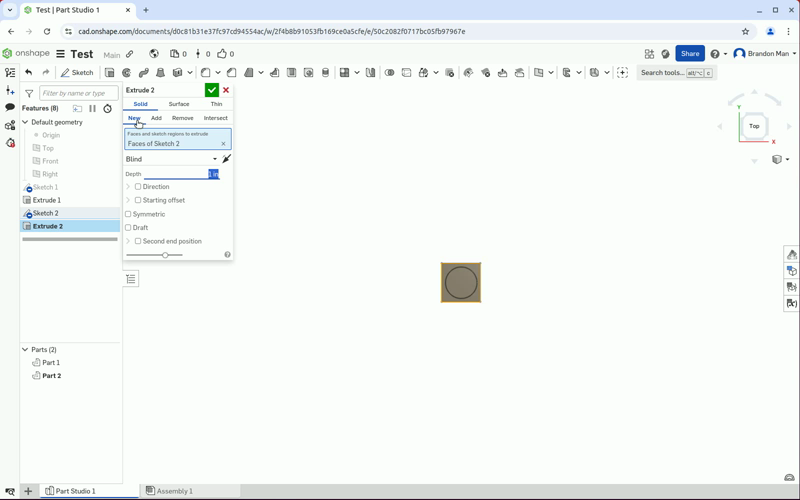
text(-0.241)
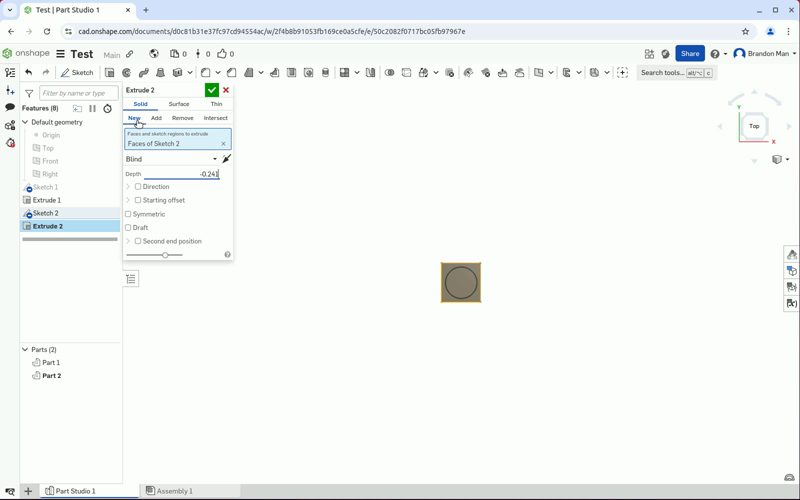
key(enter)
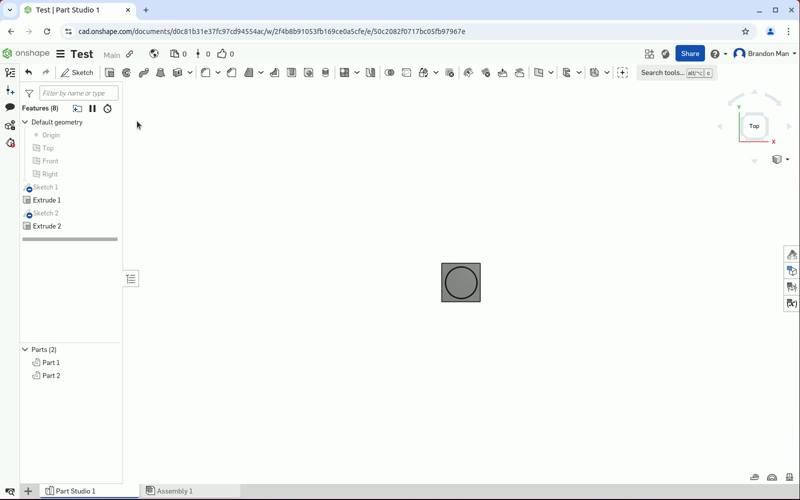
key(shift+h)
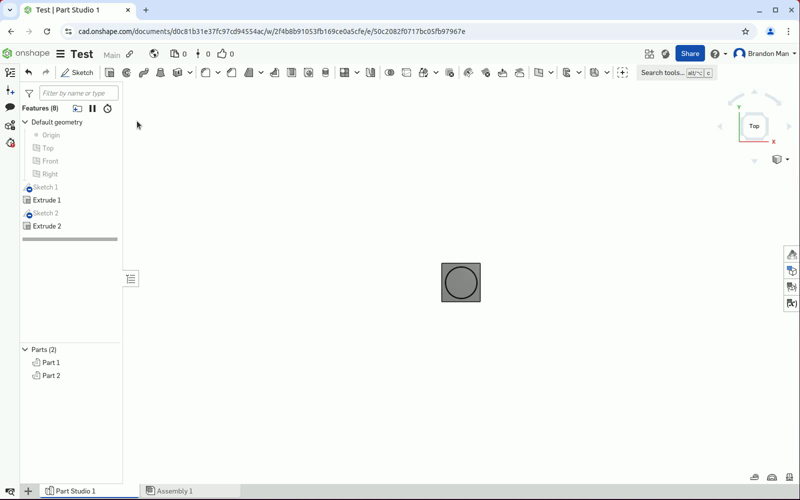
key(shift+h)
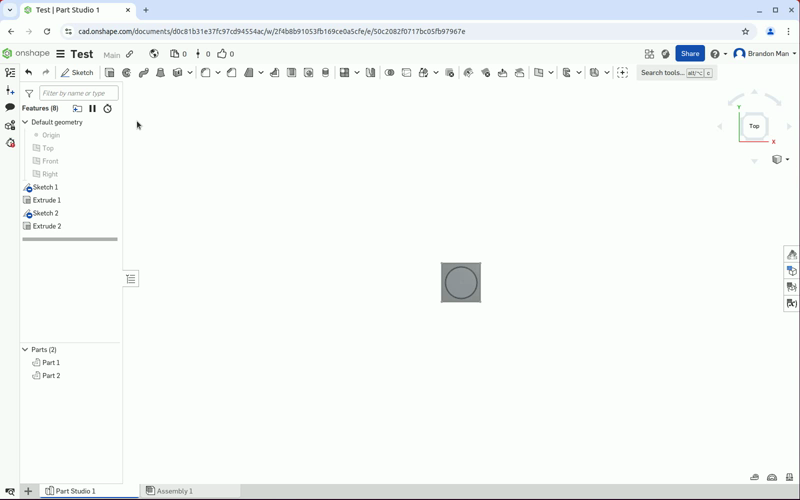
key(shift+7)
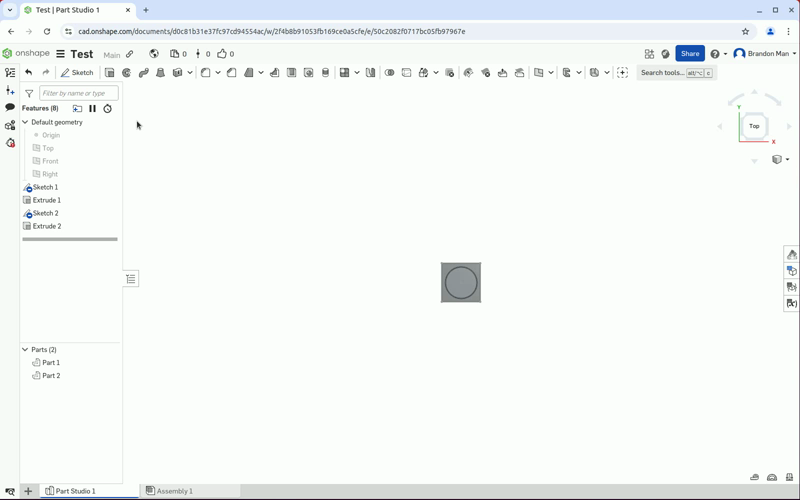
key(up, 3)
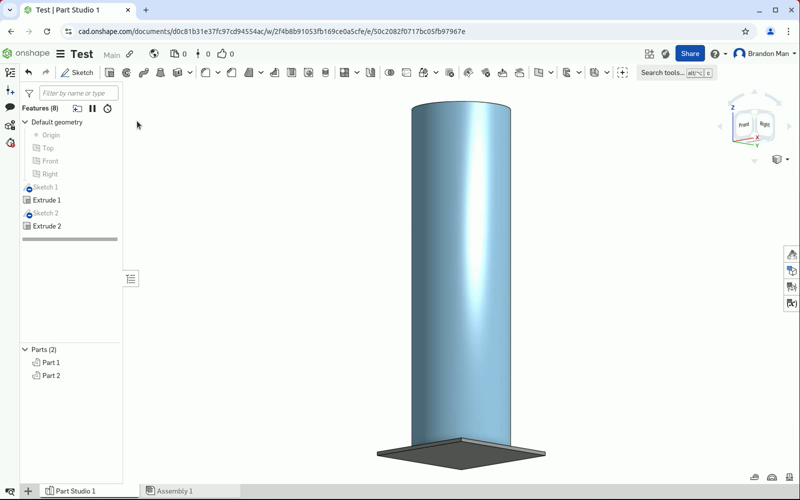
key(left, 3)
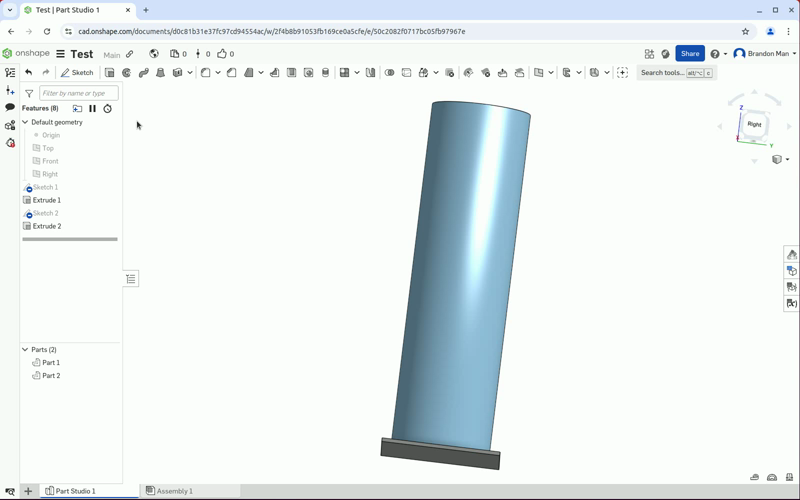
key(right, 3)
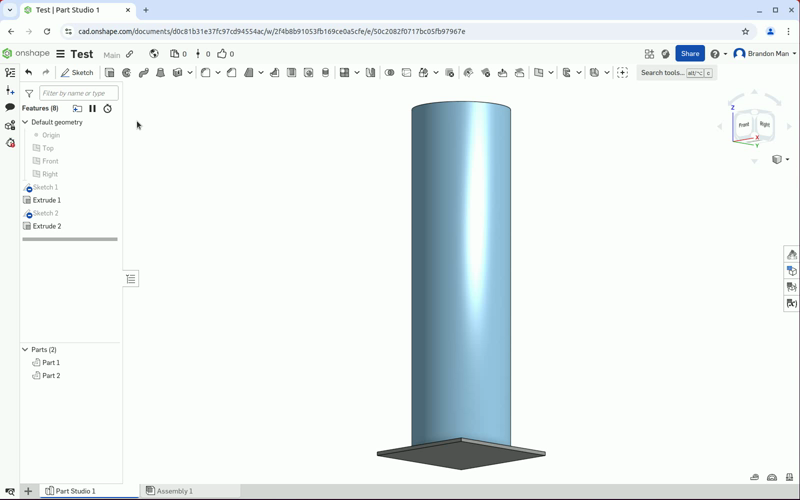
key(down, 3)
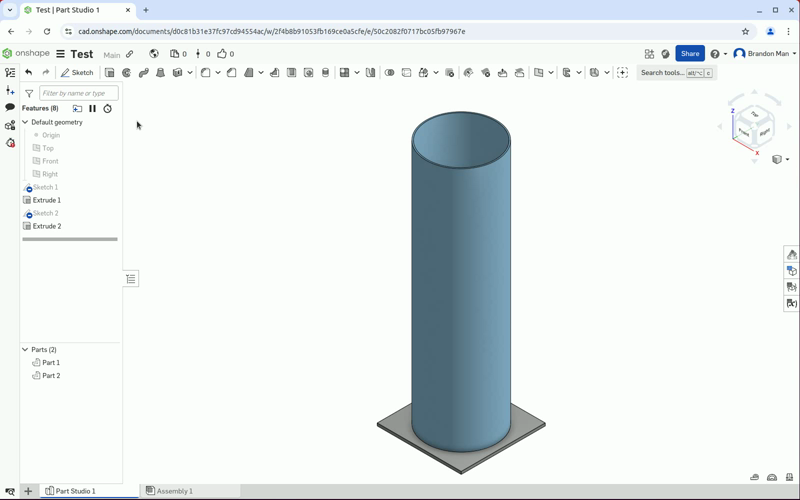
mouse_move(73, 189)
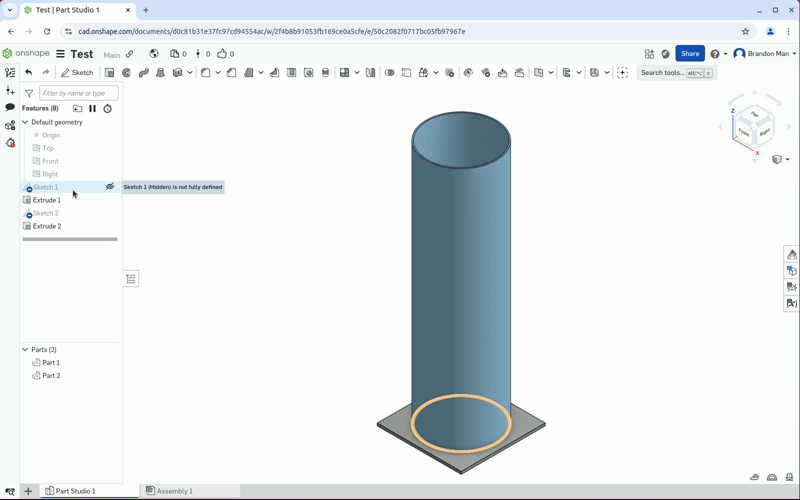
click(73, 189)